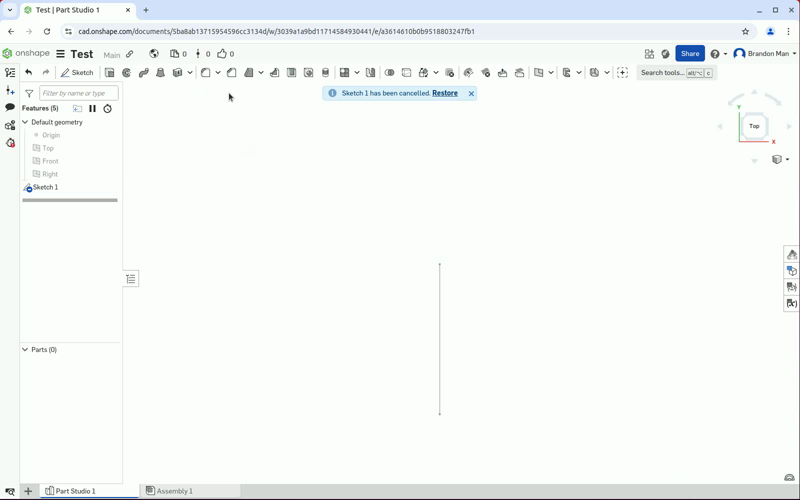
key(shift+h)
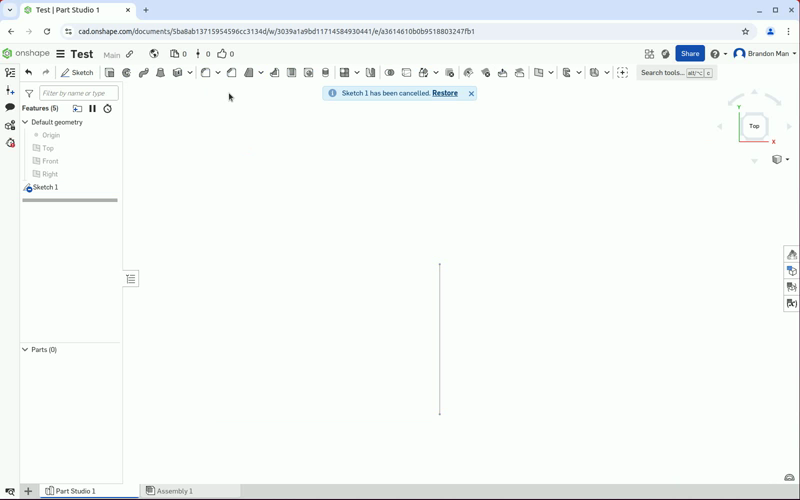
key(shift+s)
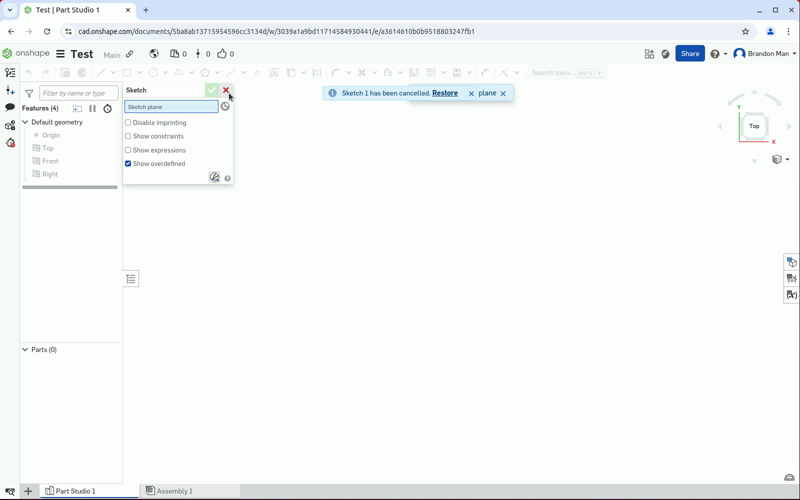
mouse_move(73, 150)
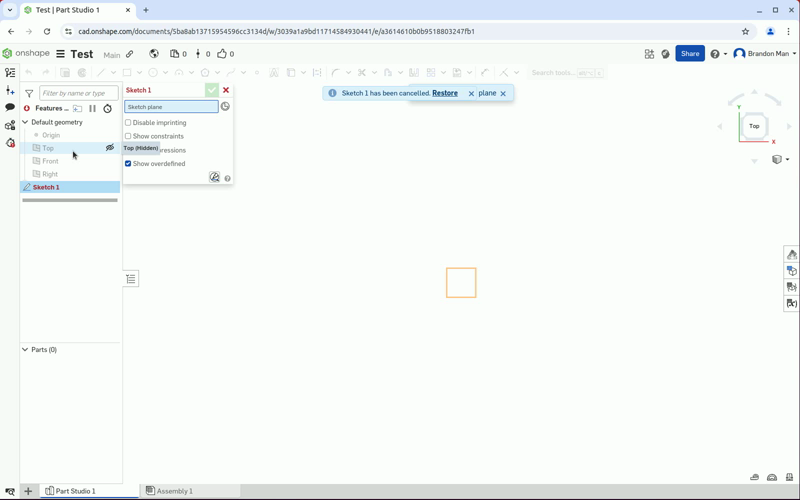
click(73, 150)
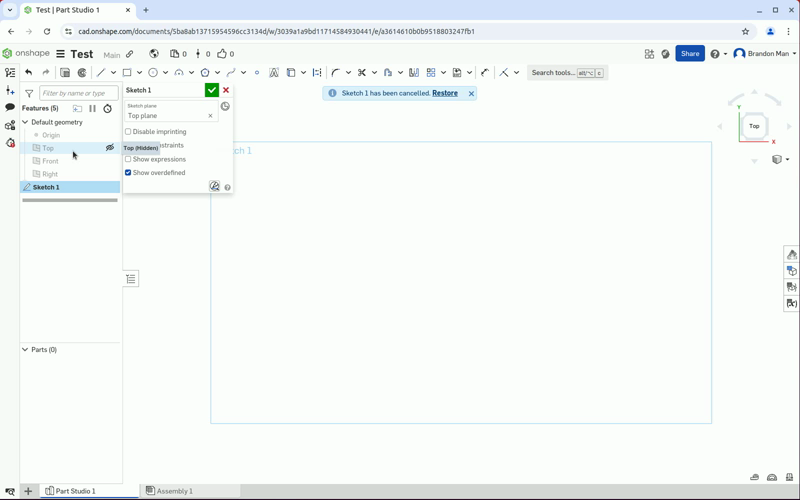
mouse_move(73, 352)
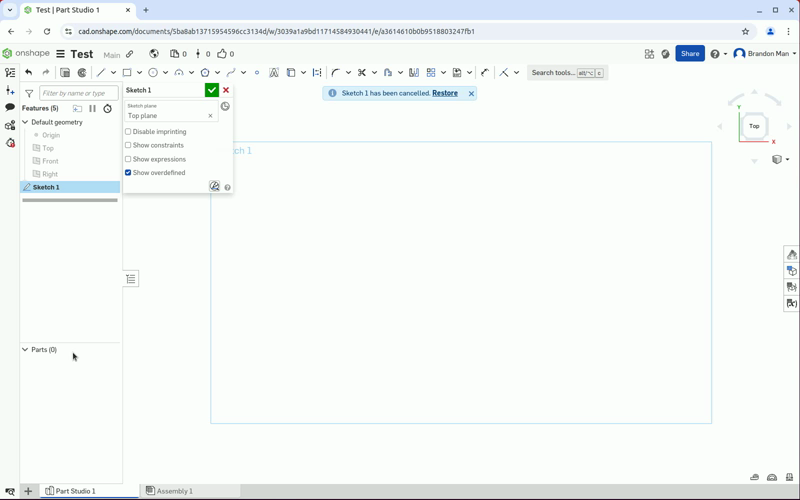
key(y)
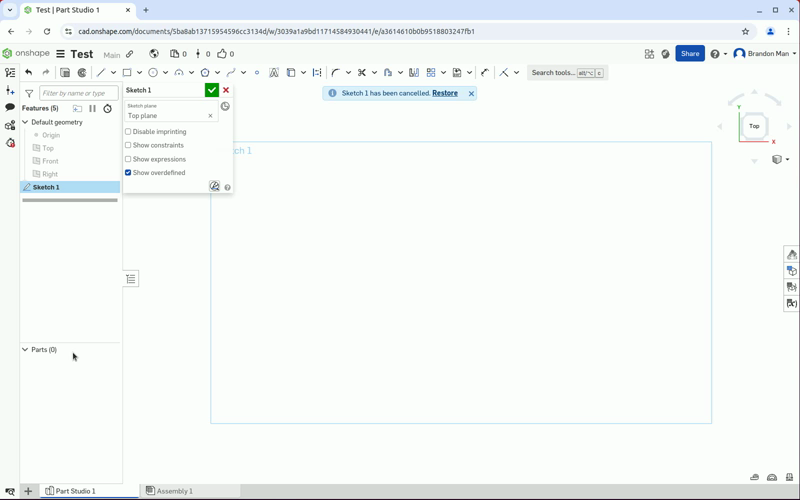
key(l)
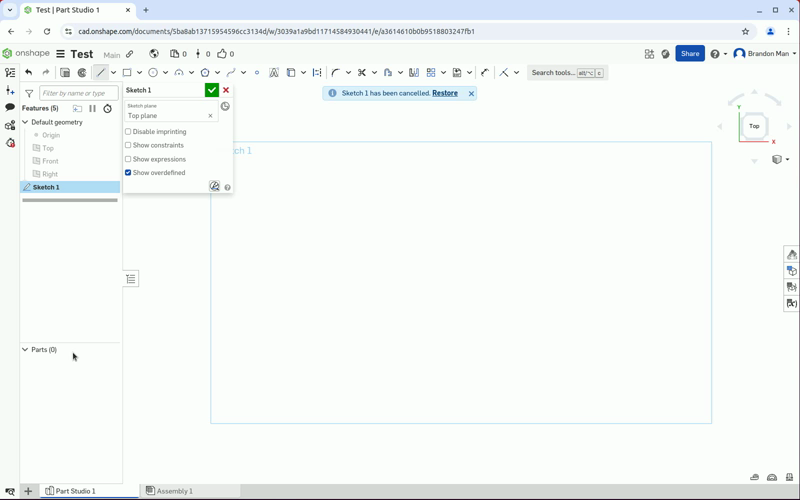
key_down(shift)
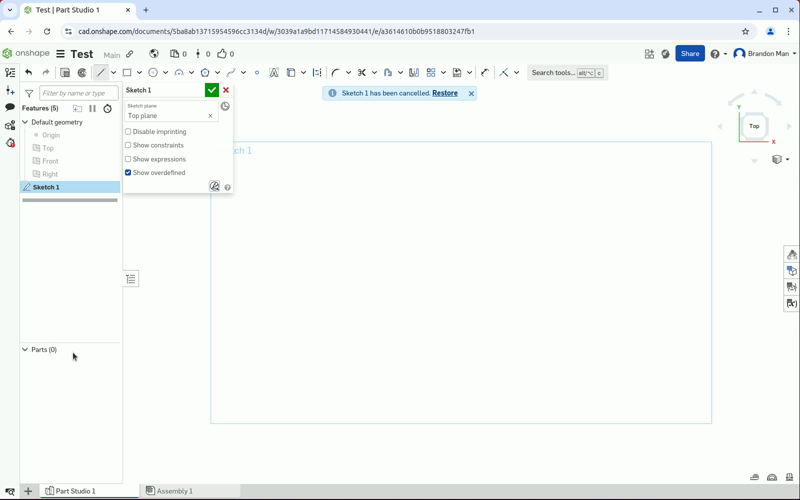
mouse_move(460, 282)
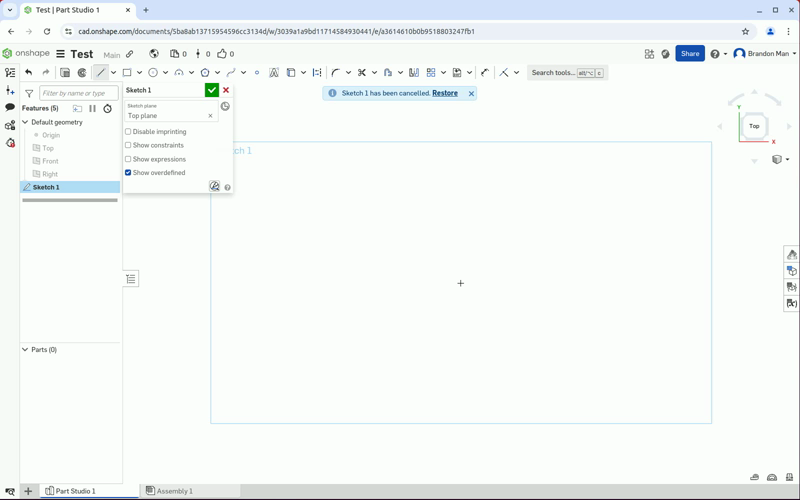
click(460, 282)
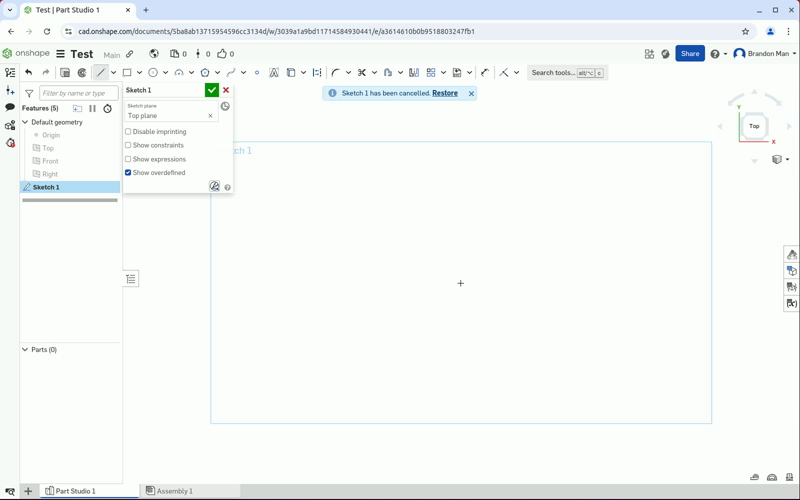
key_up(shift)
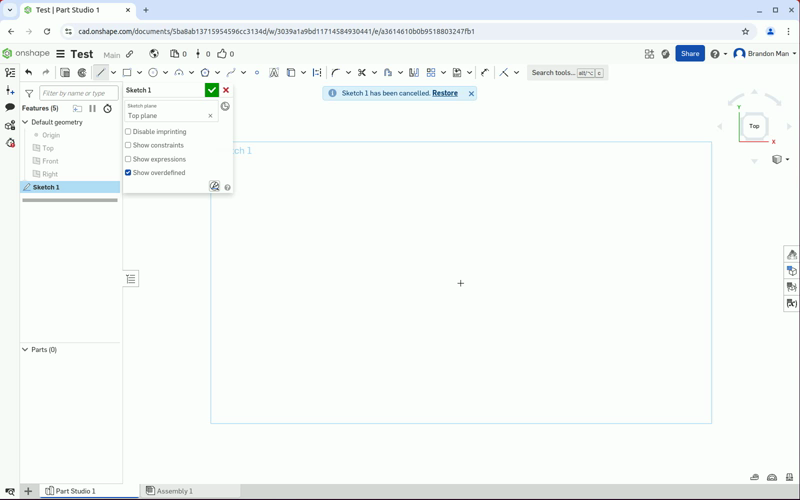
key_down(shift)
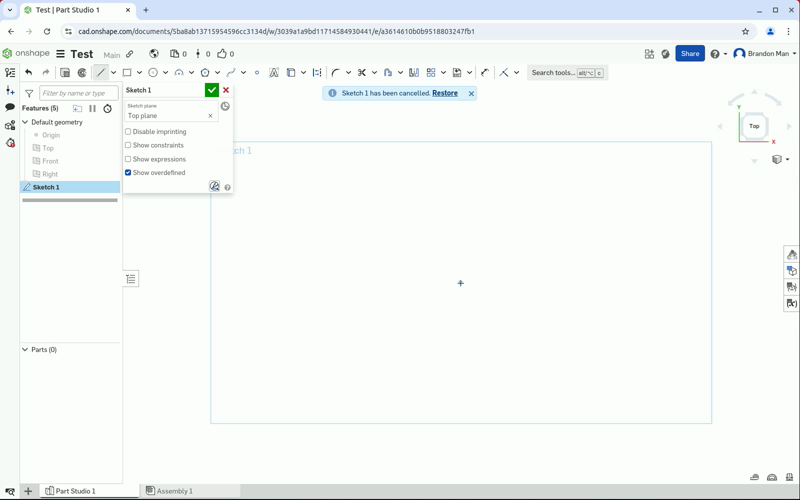
mouse_move(573, 282)
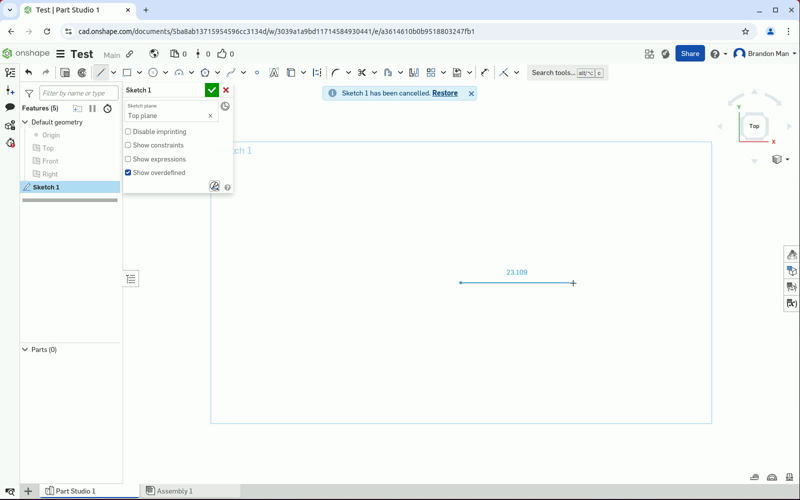
click(573, 282)
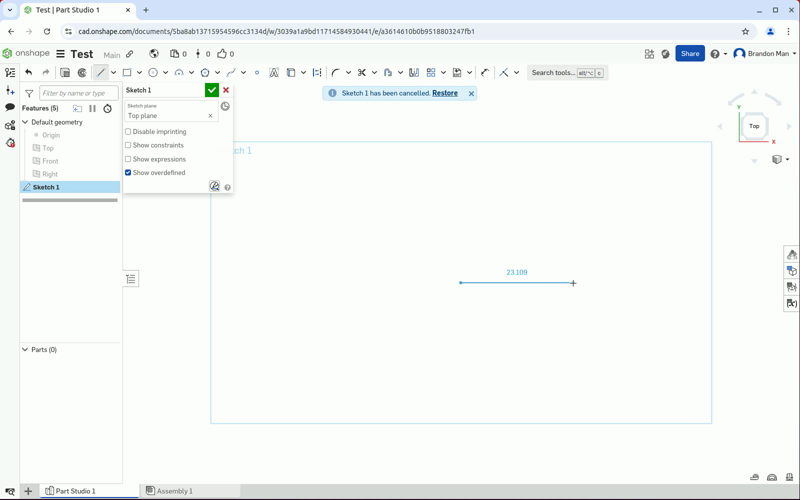
key_up(shift)
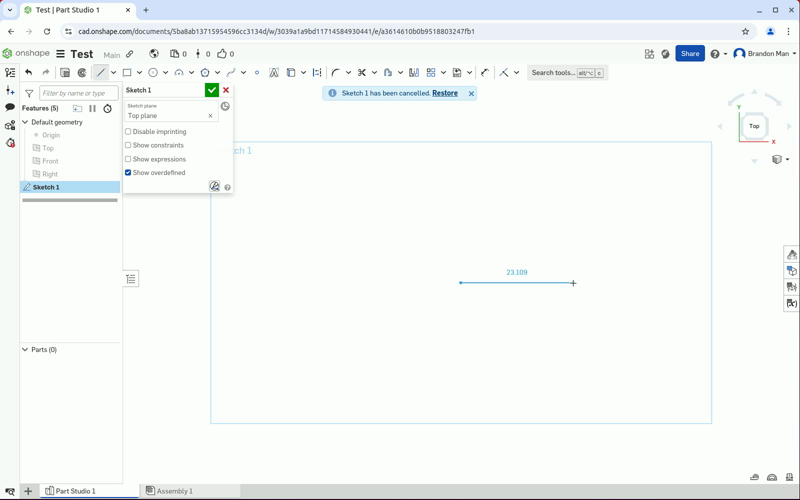
key_down(shift)
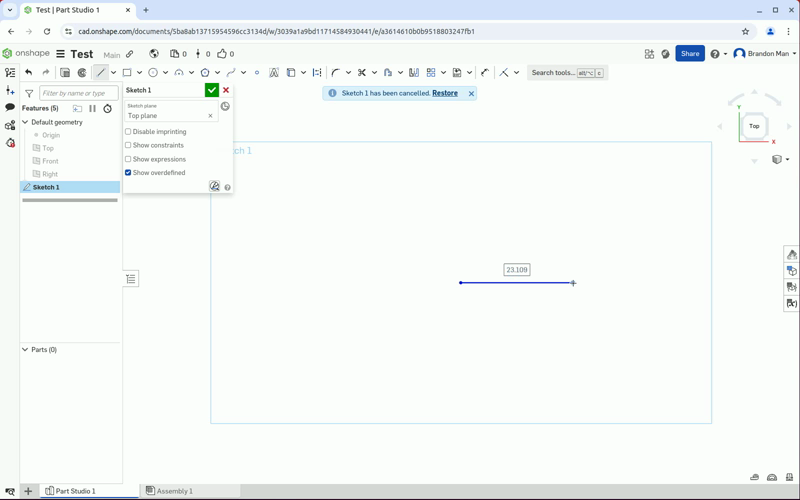
mouse_move(589, 282)
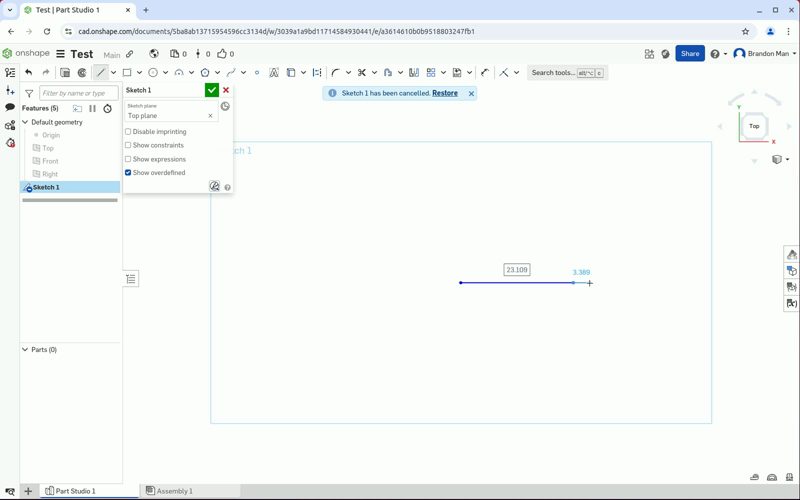
mouse_move(573, 249)
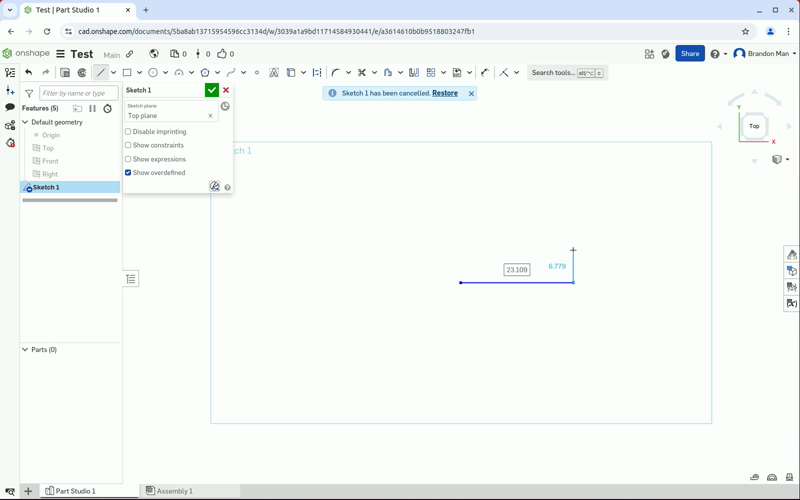
click(573, 249)
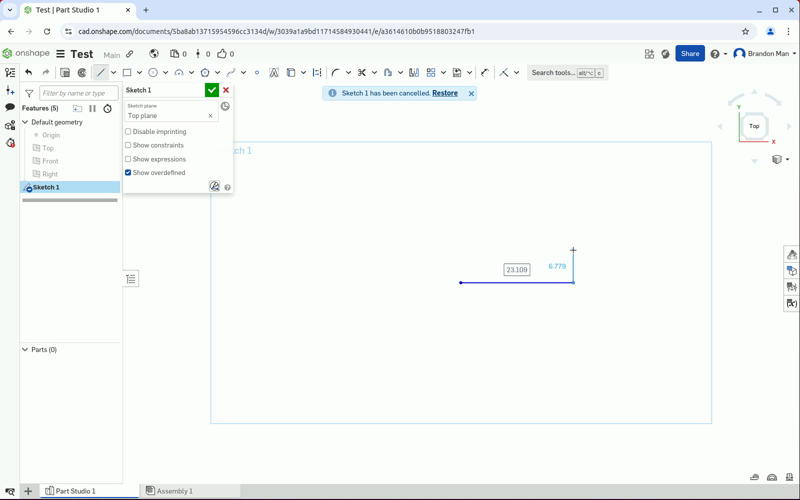
key_up(shift)
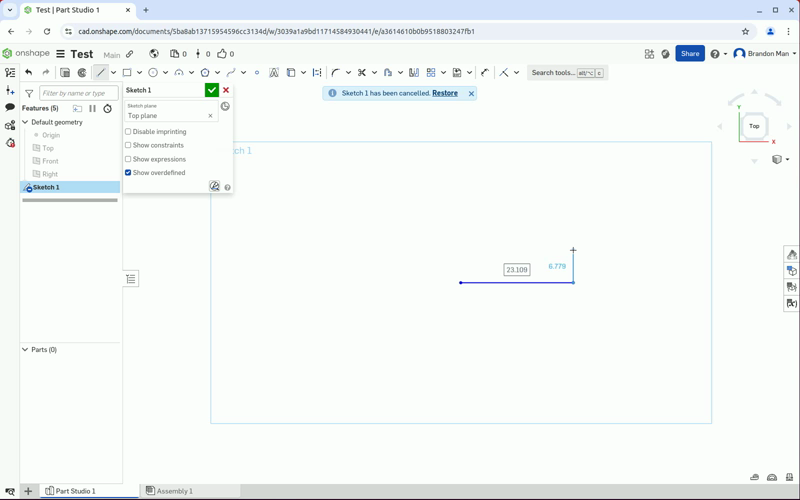
key_down(shift)
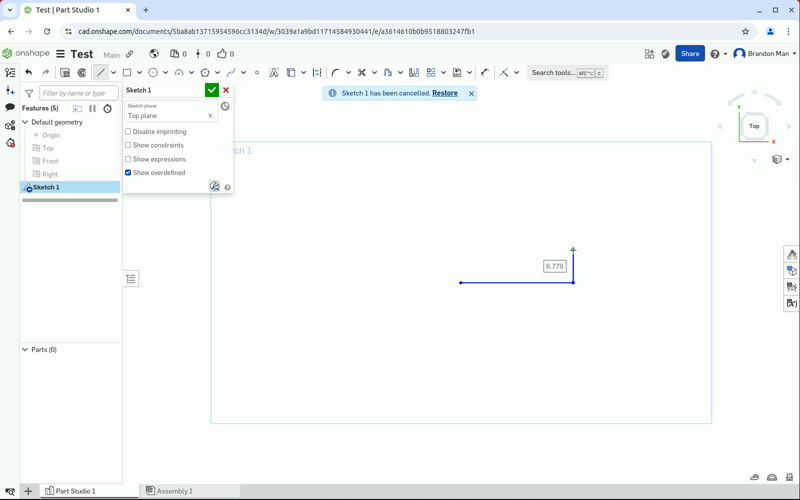
mouse_move(460, 249)
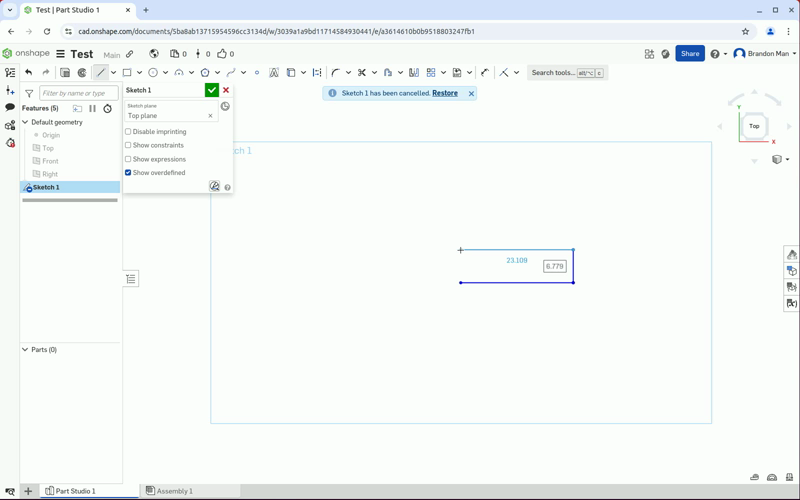
click(460, 249)
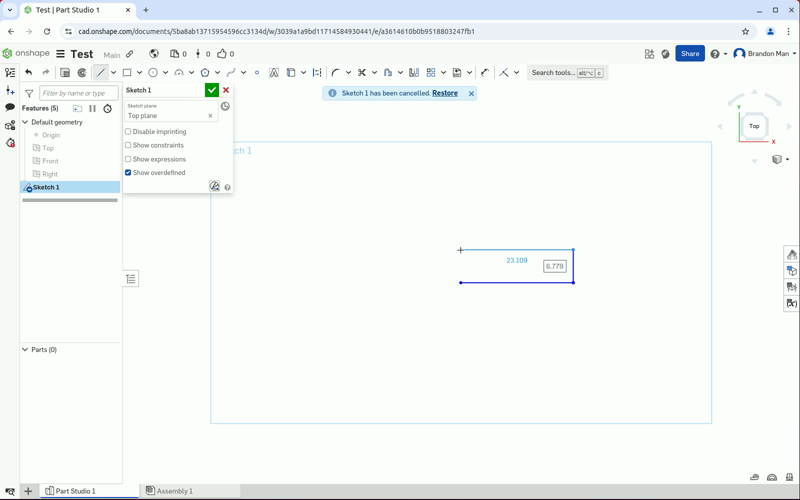
key_up(shift)
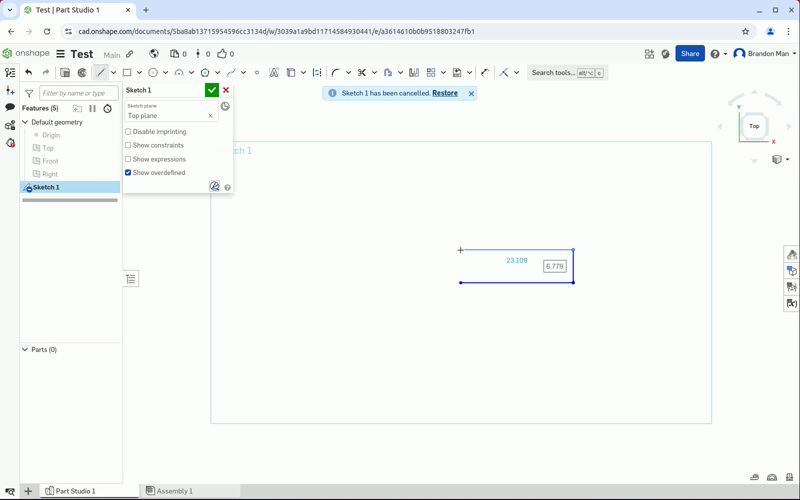
mouse_move(490, 249)
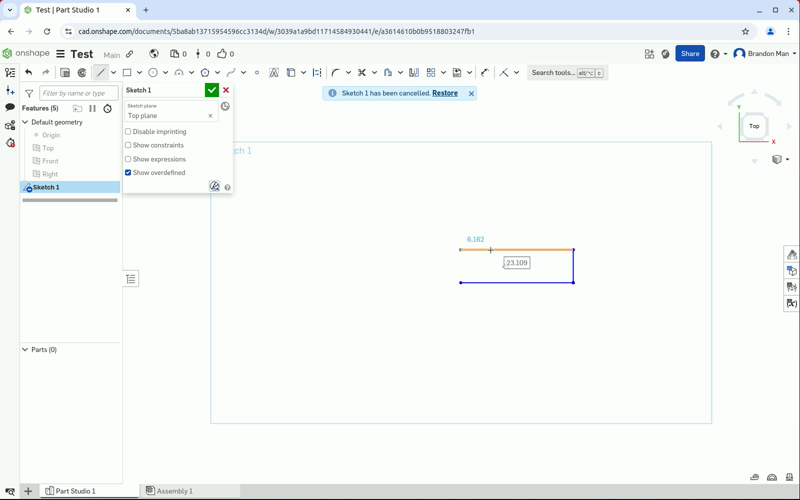
key_down(shift)
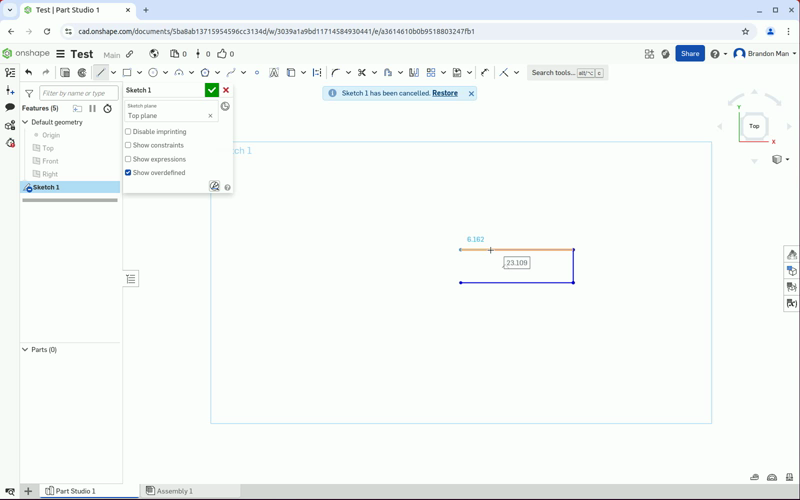
mouse_move(460, 282)
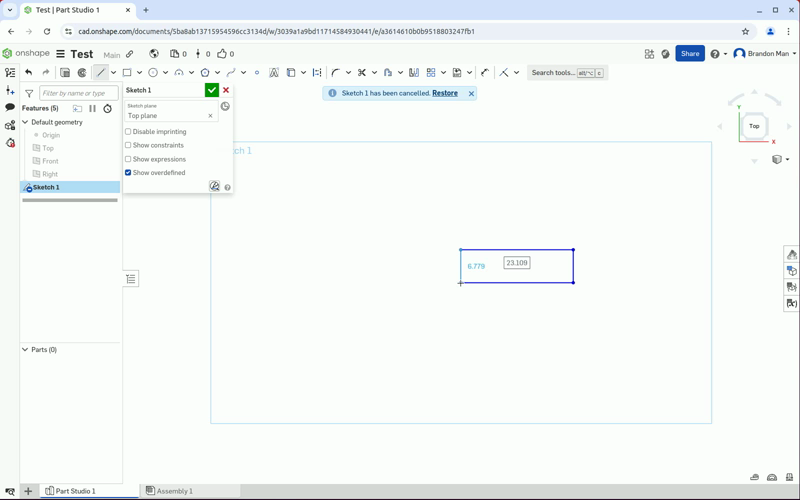
key_up(shift)
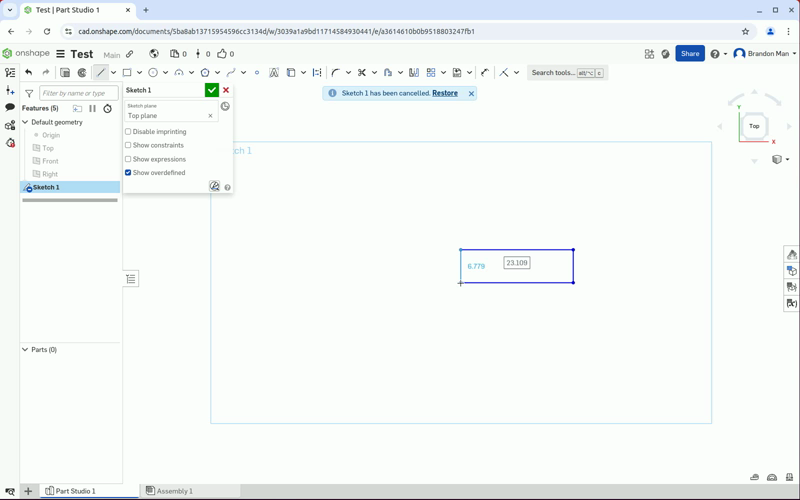
click(460, 282)
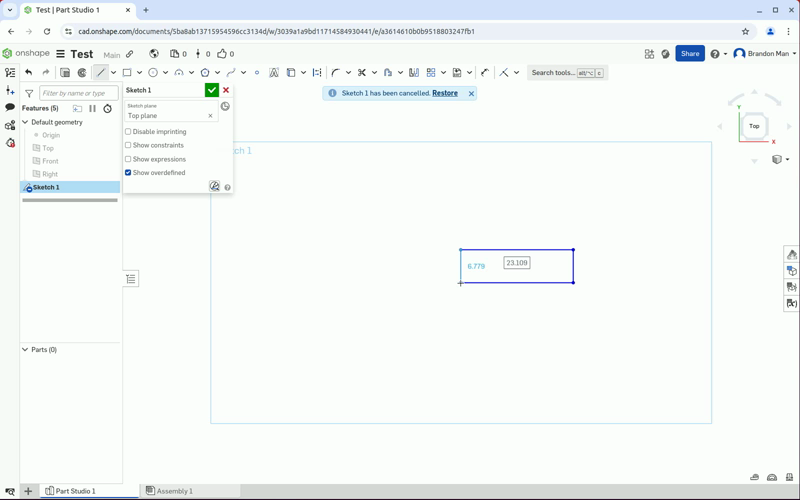
key(esc)
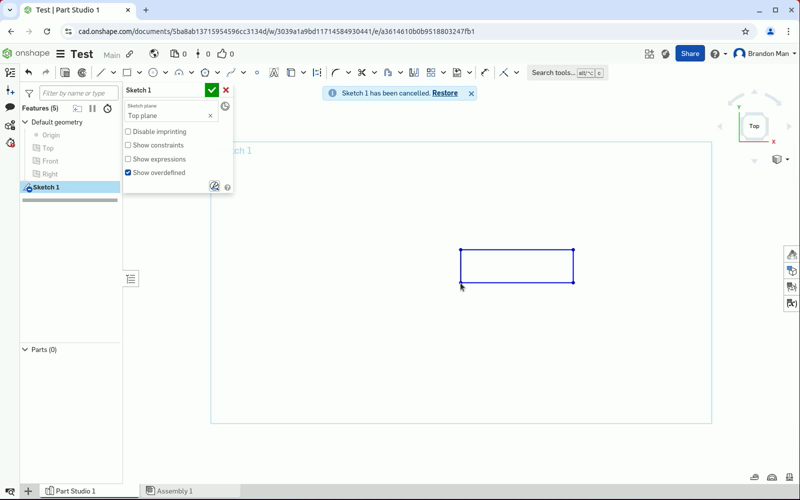
mouse_move(543, 276)
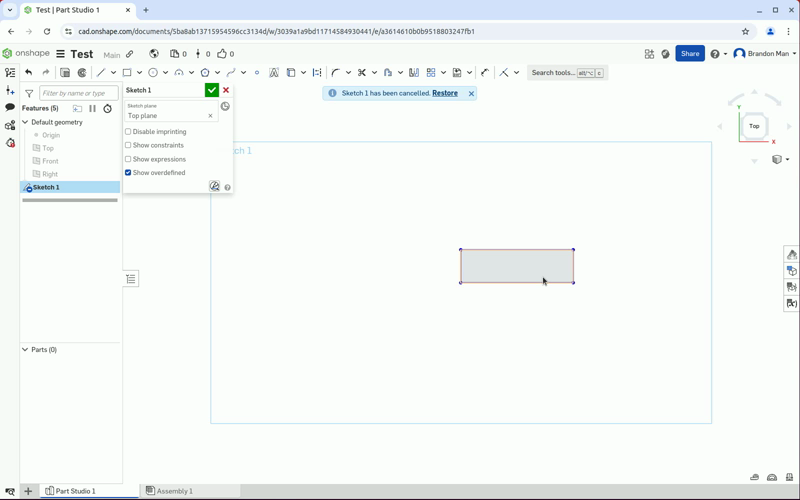
click(543, 276)
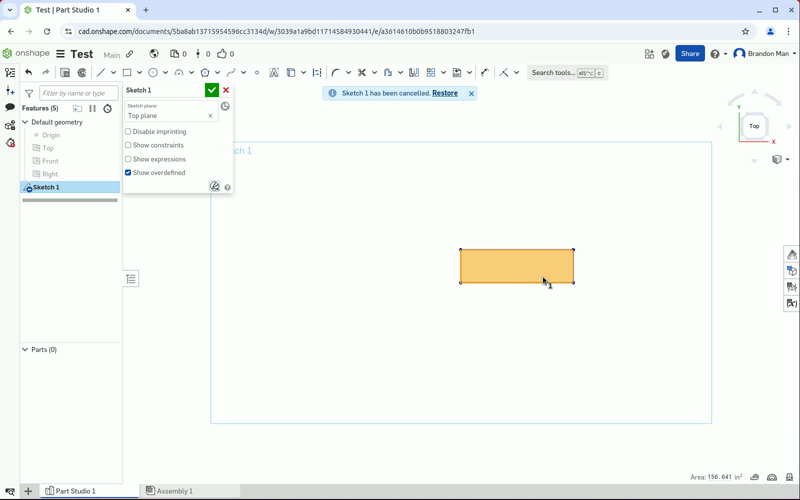
mouse_move(73, 352)
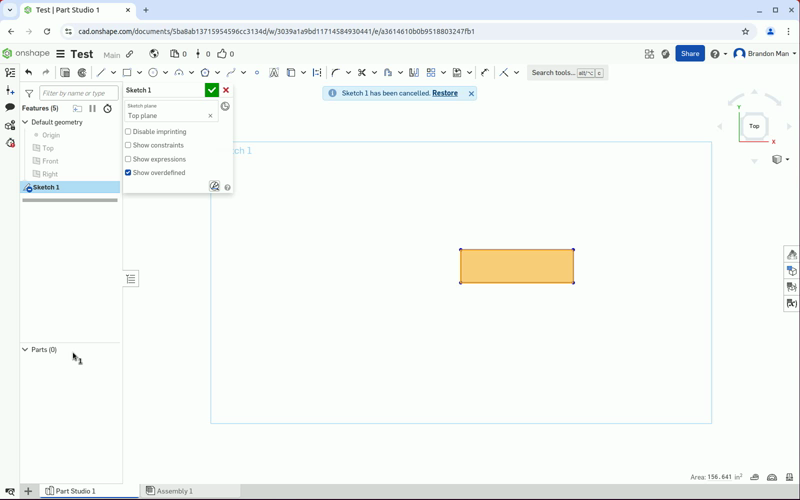
key(shift+y)
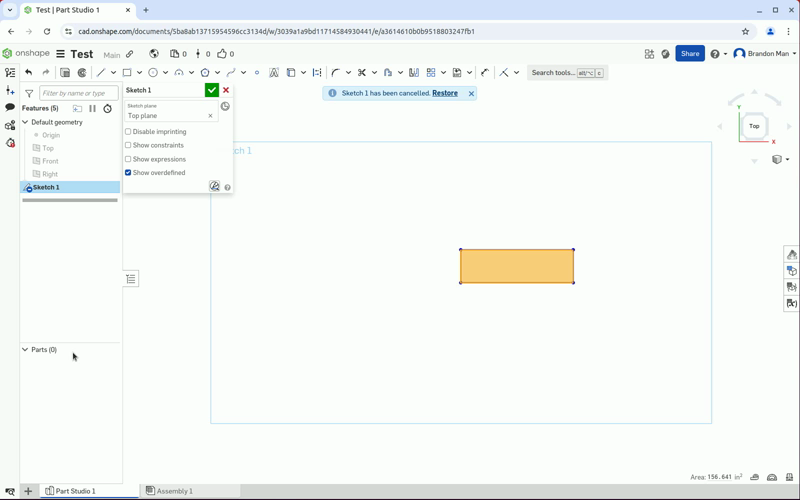
key(shift+e)
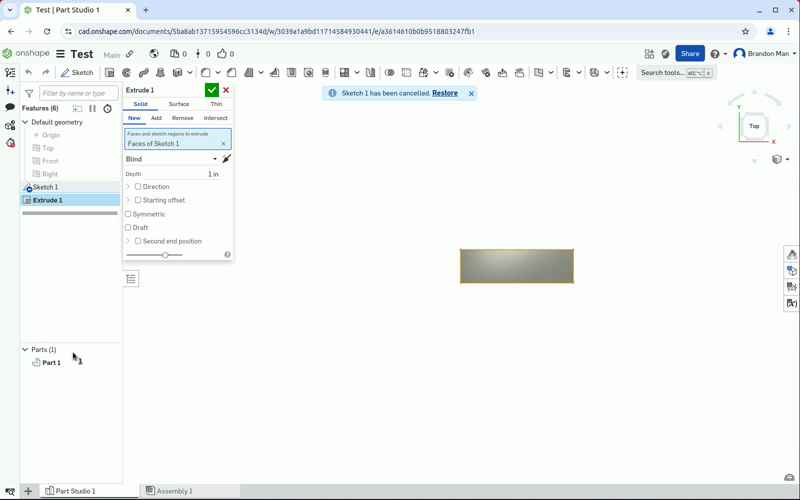
mouse_move(143, 106)
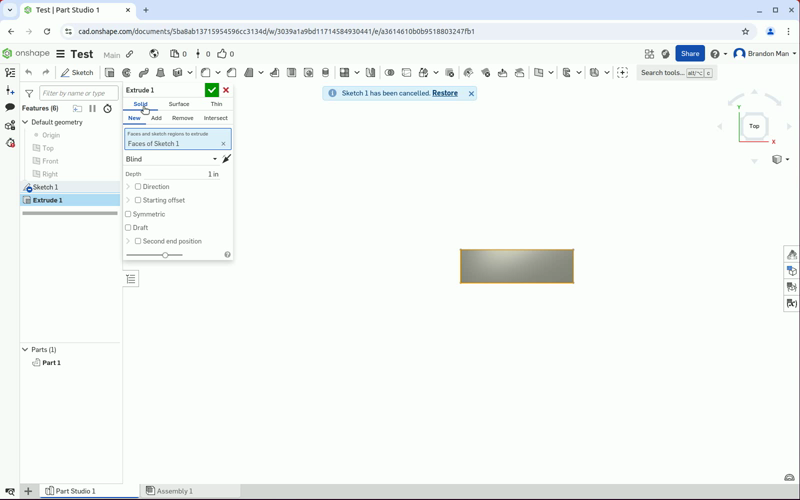
click(143, 106)
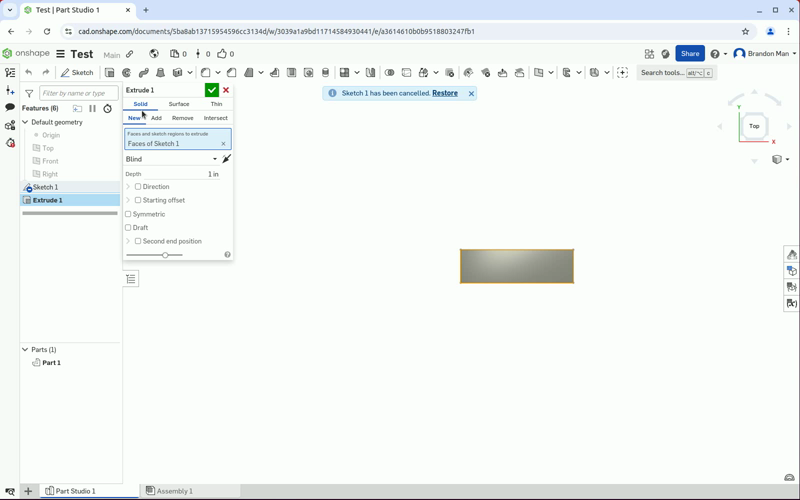
mouse_move(137, 120)
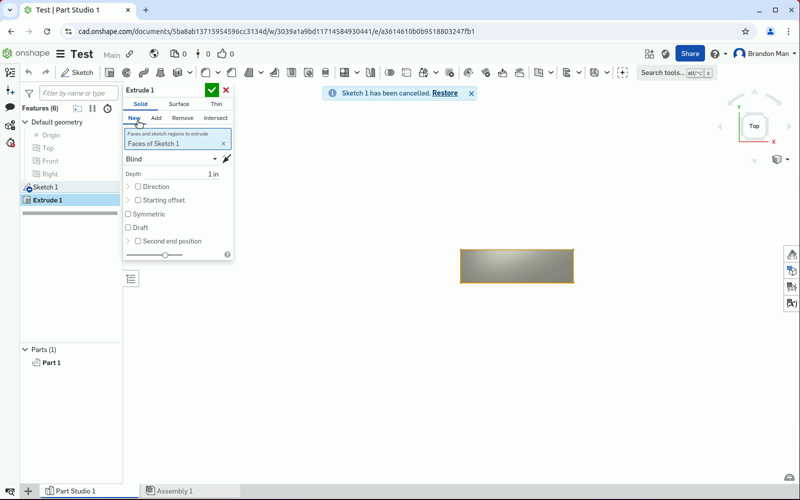
click(137, 120)
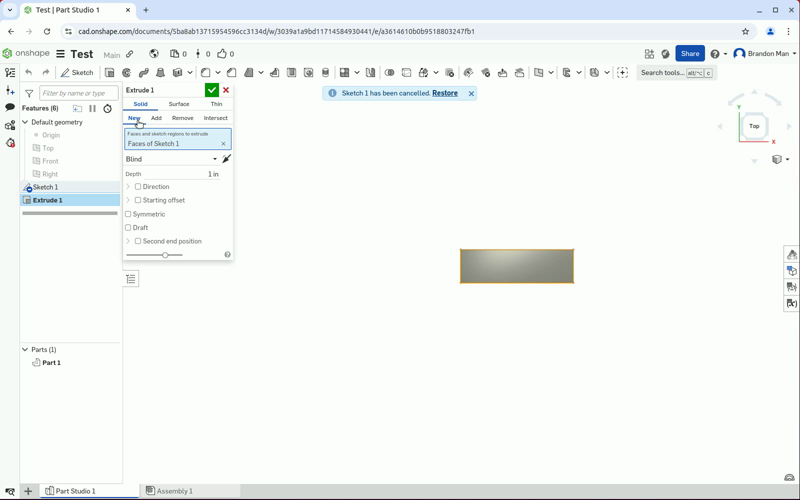
key(tab, 4)
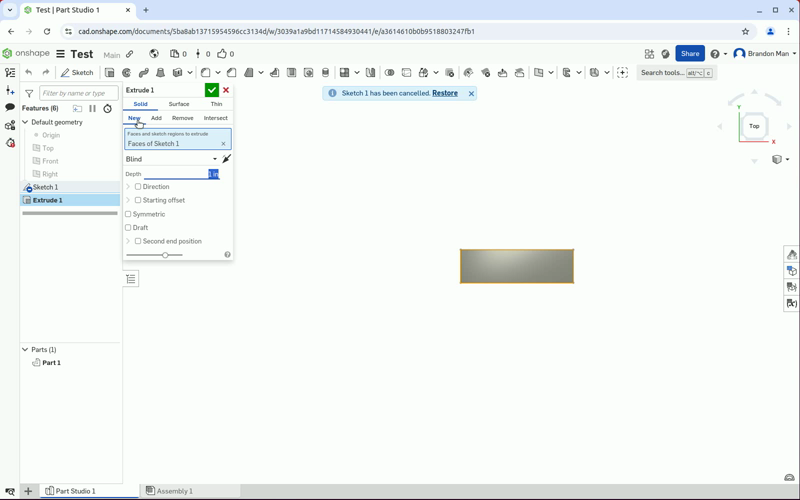
text(6.981)
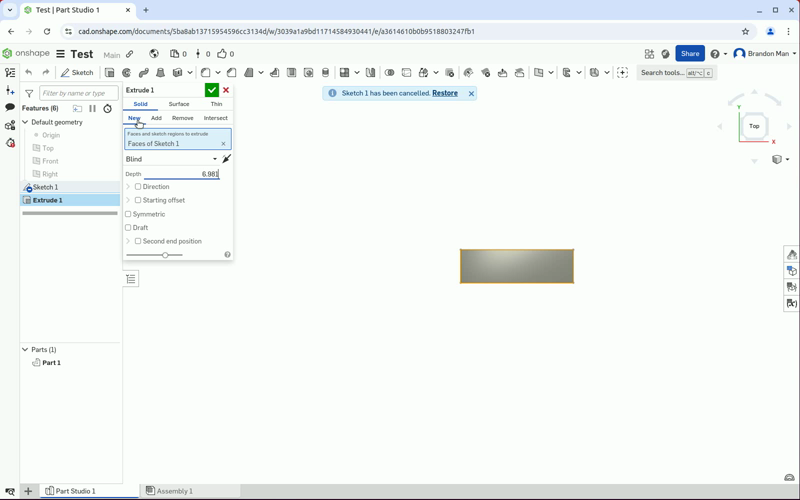
key(enter)
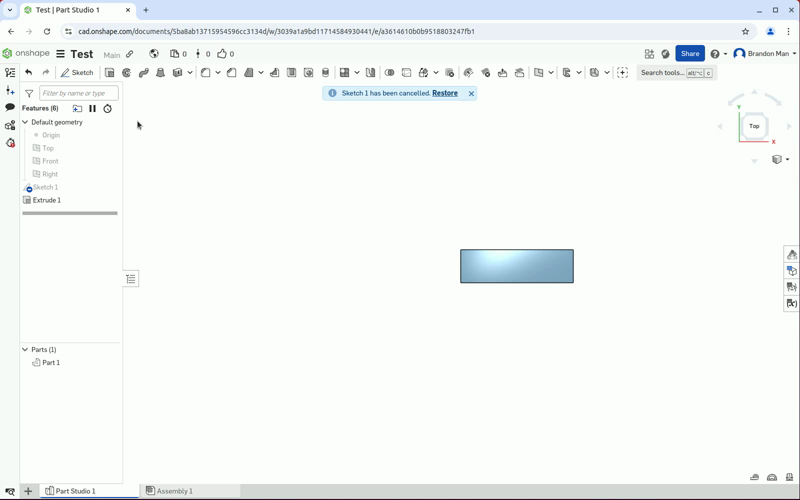
key(shift+h)
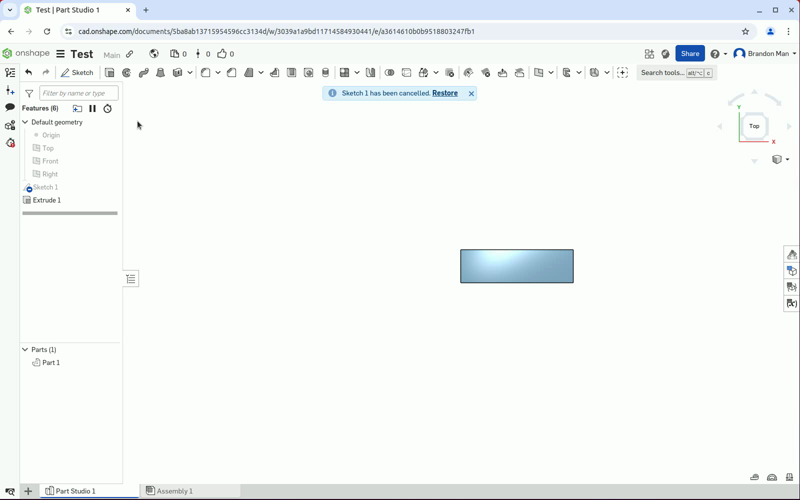
key(shift+h)
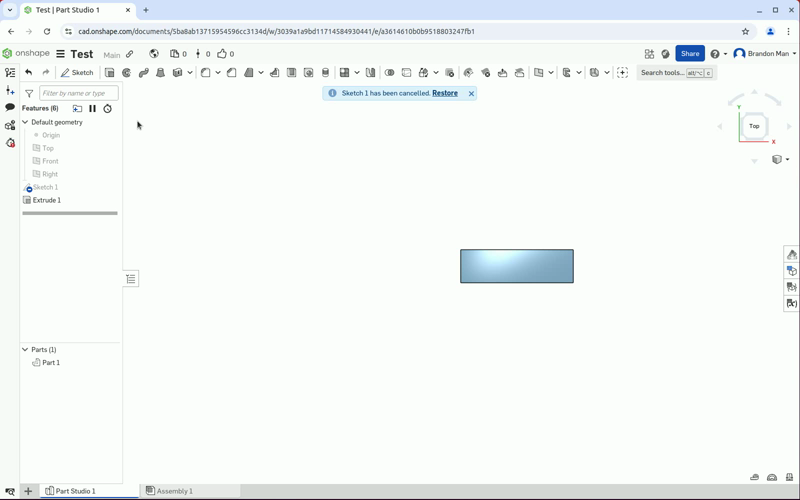
mouse_move(73, 189)
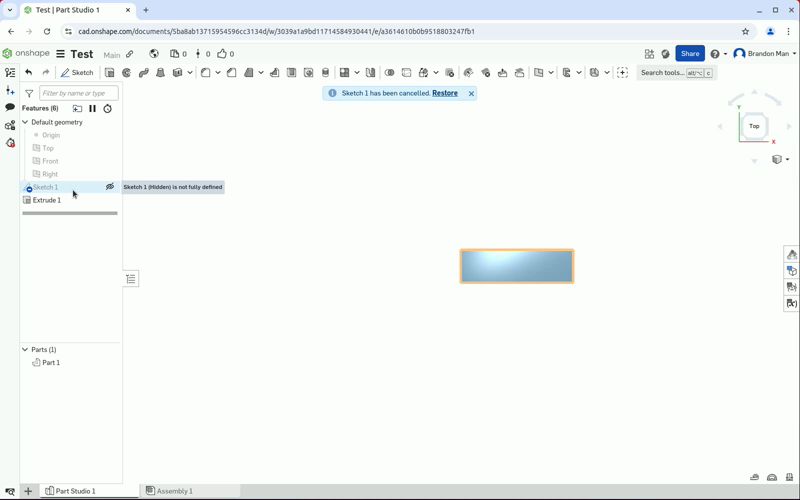
click(73, 189)
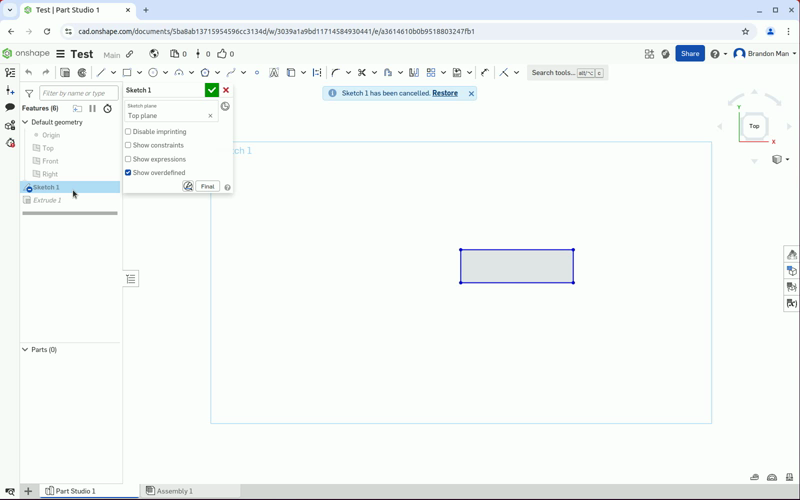
mouse_move(229, 92)
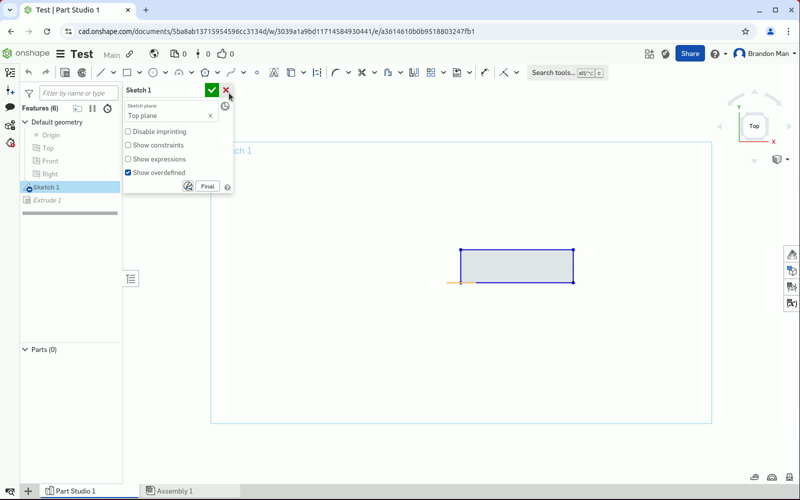
click(229, 92)
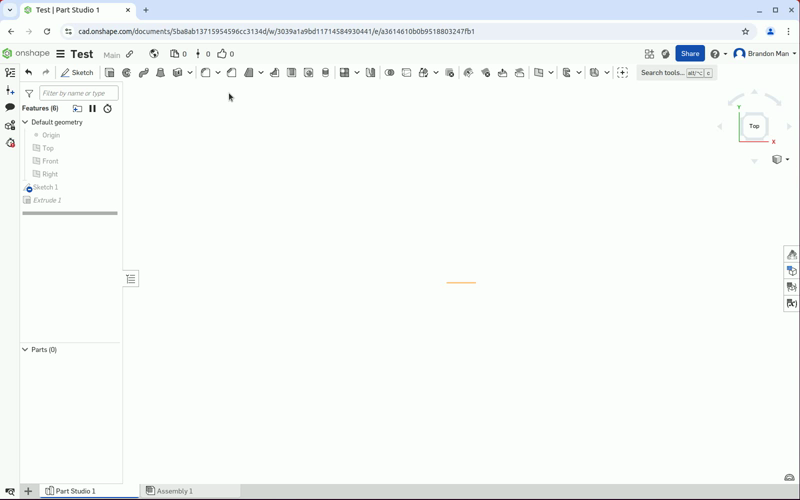
mouse_move(541, 75)
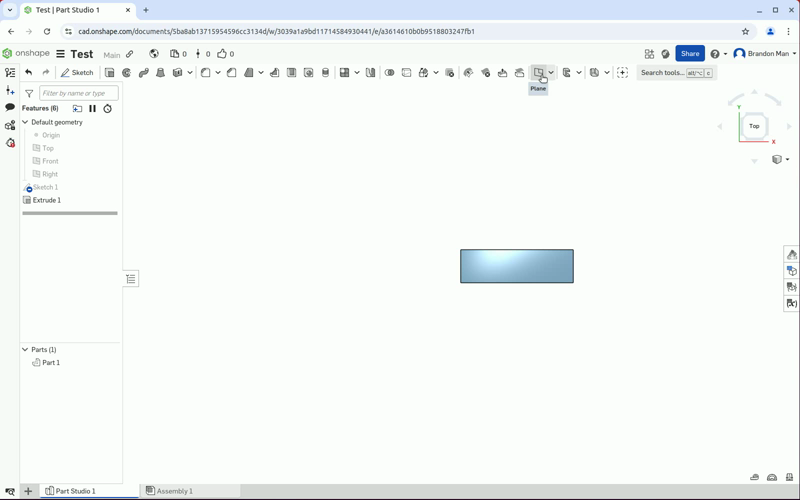
click(541, 75)
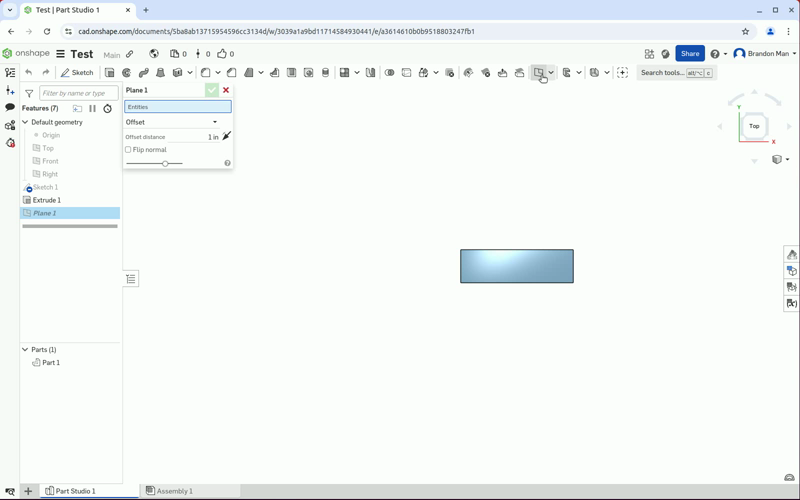
mouse_move(73, 150)
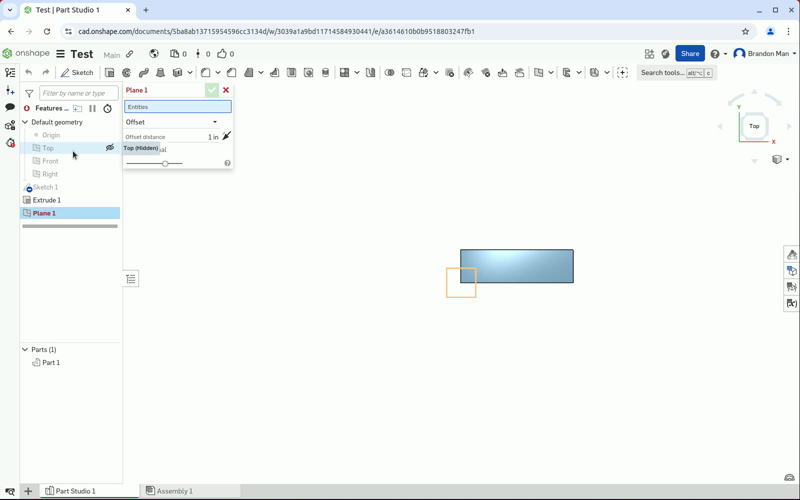
click(73, 150)
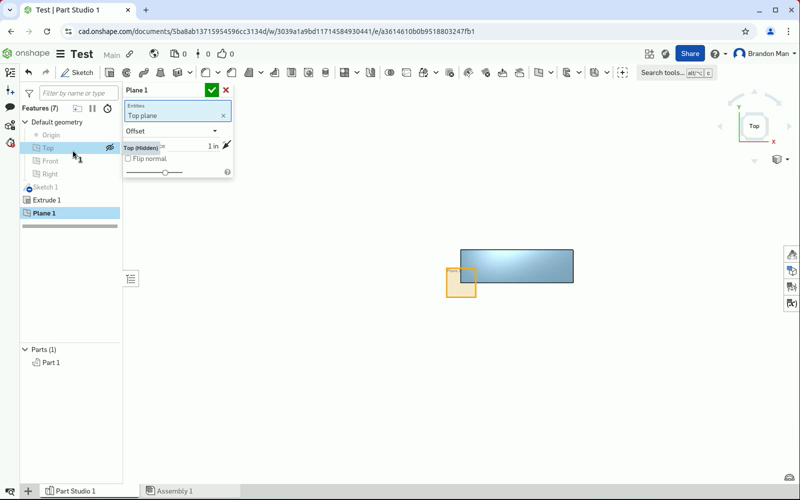
key(tab, 2)
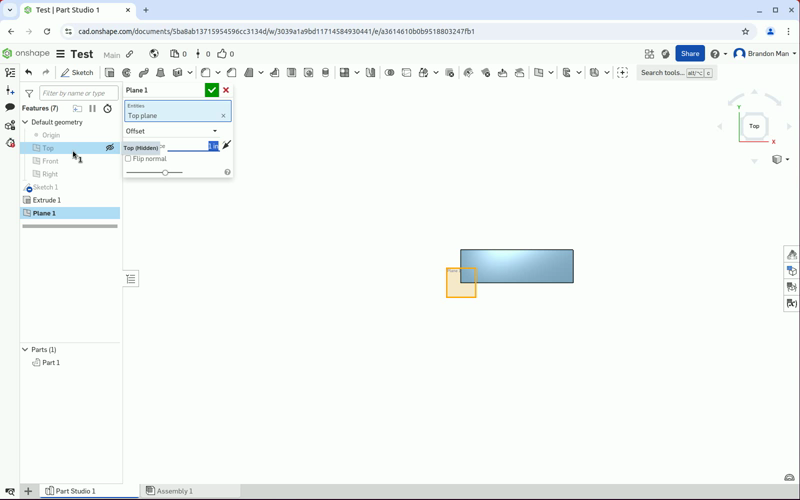
text(6.994)
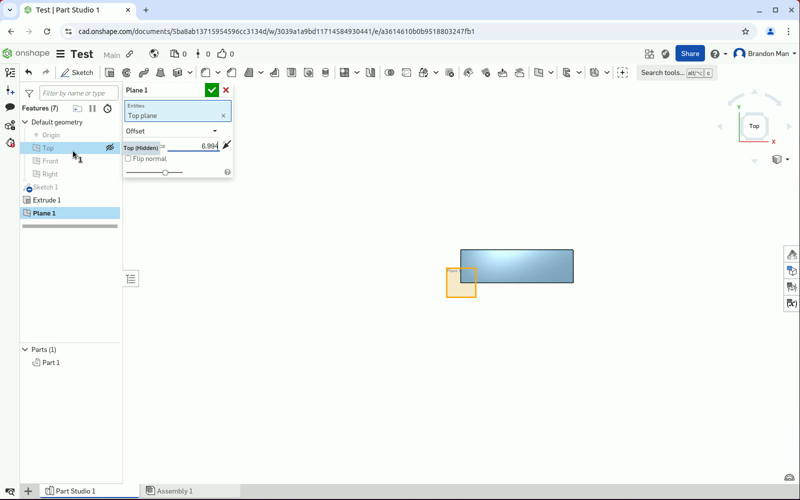
key(enter, 2)
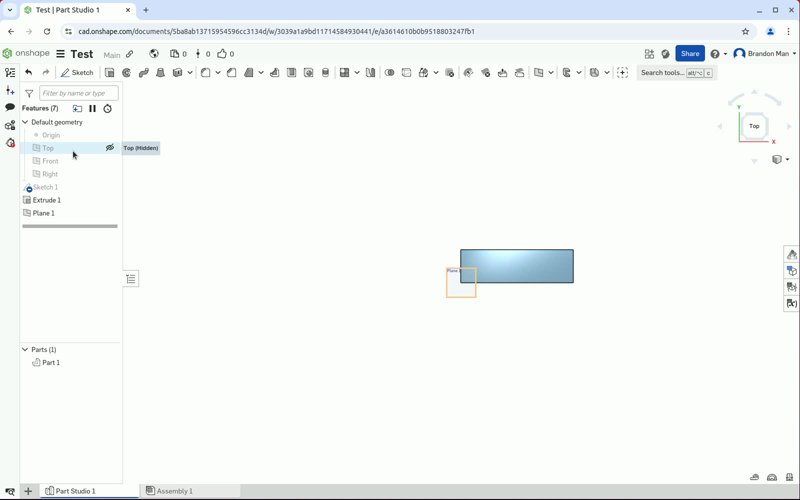
key(shift+s)
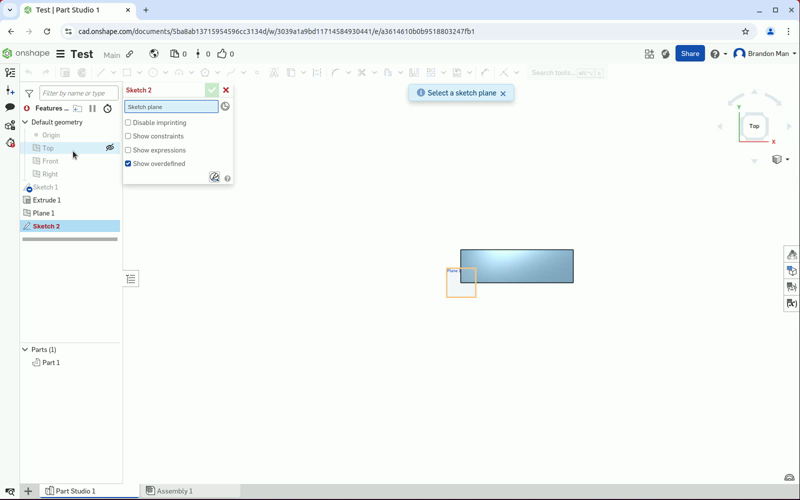
mouse_move(73, 215)
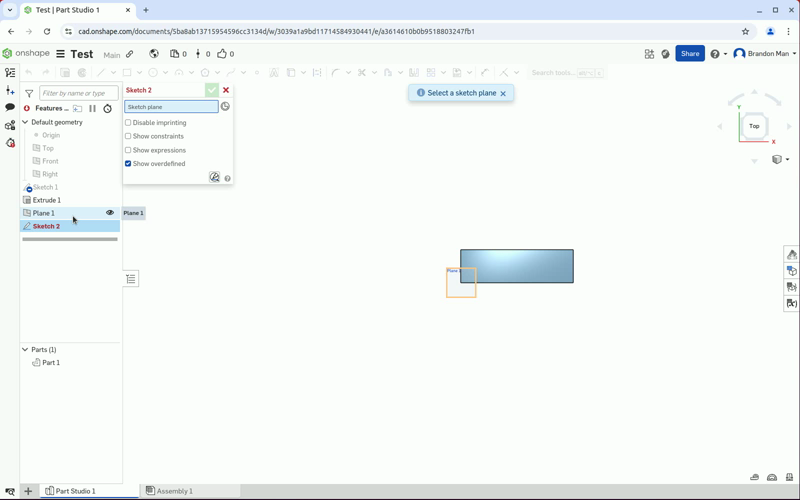
click(73, 215)
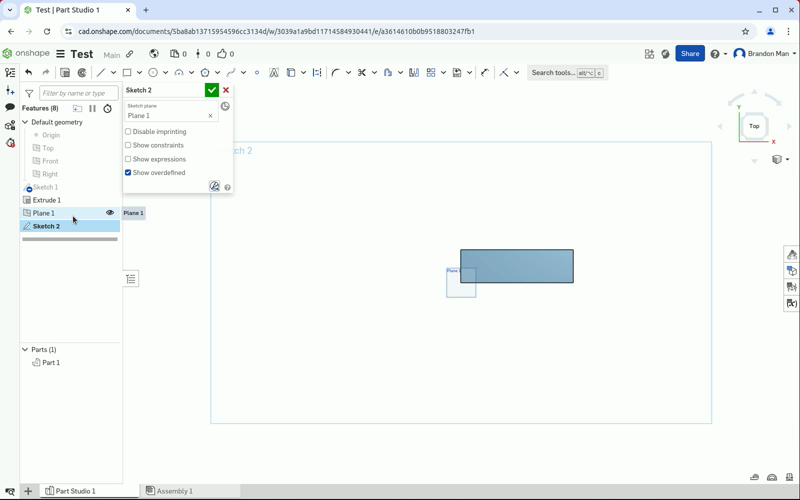
mouse_move(73, 352)
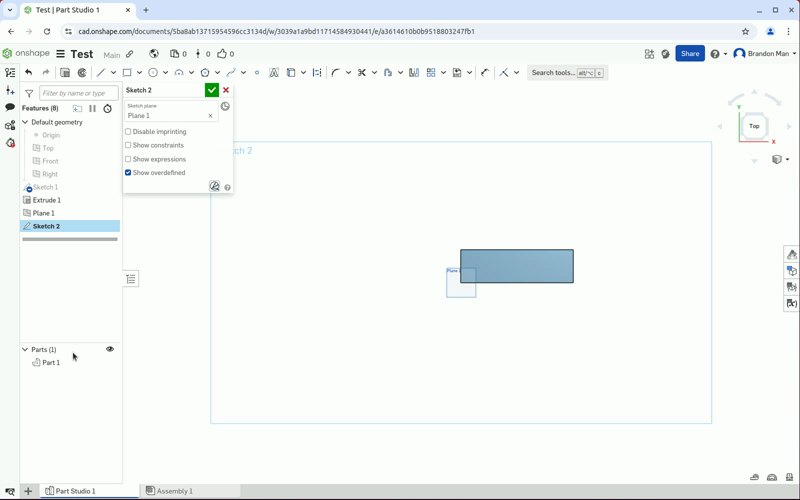
key(y)
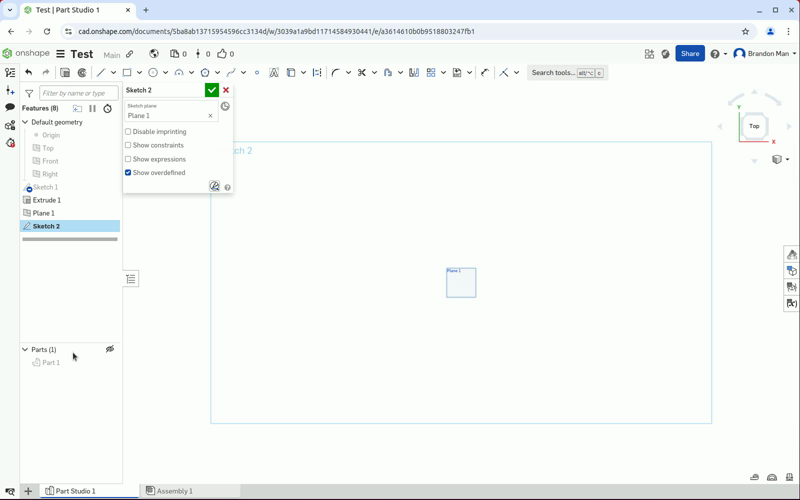
key(c)
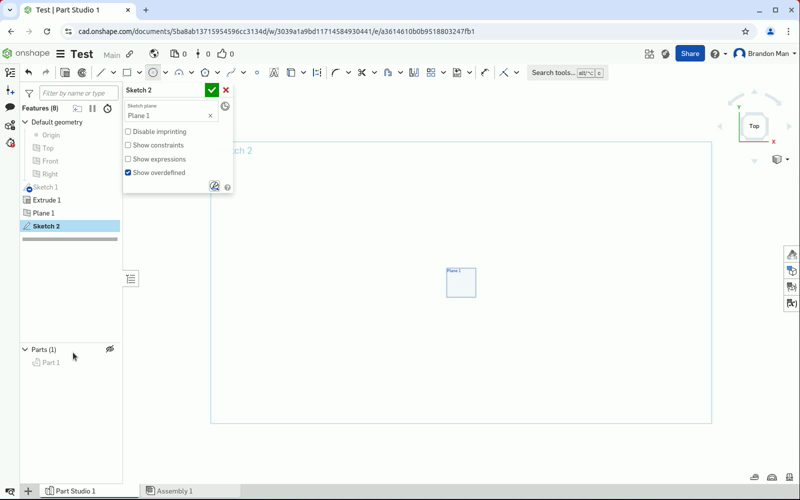
key_down(shift)
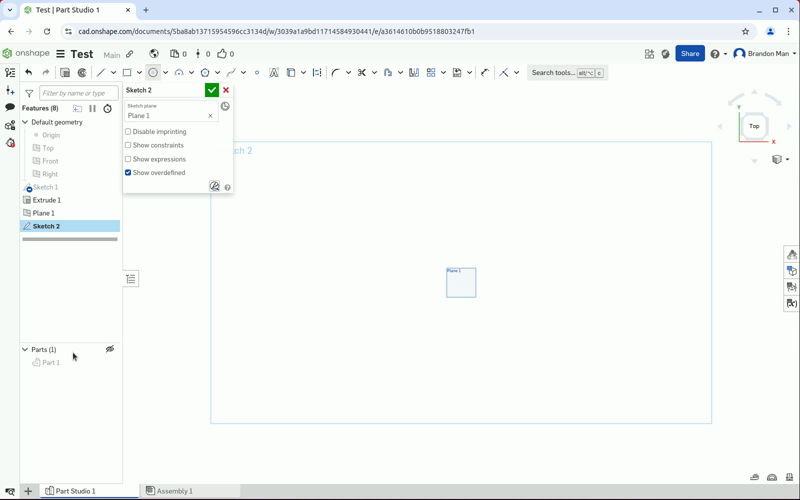
mouse_move(518, 254)
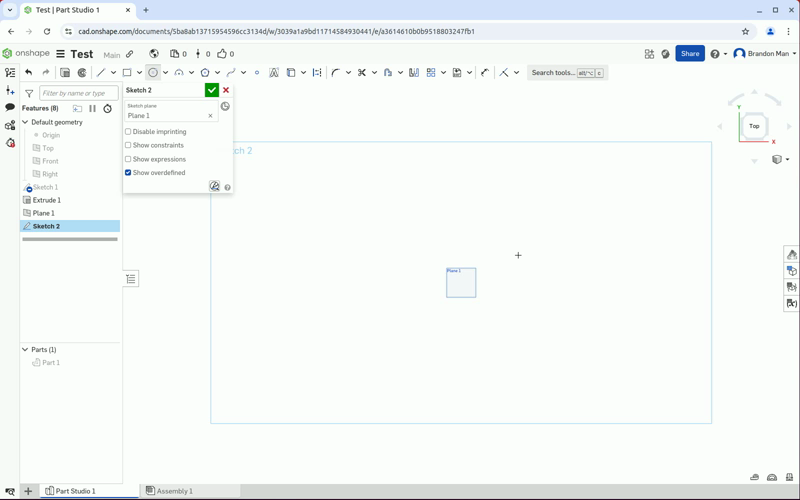
click(518, 254)
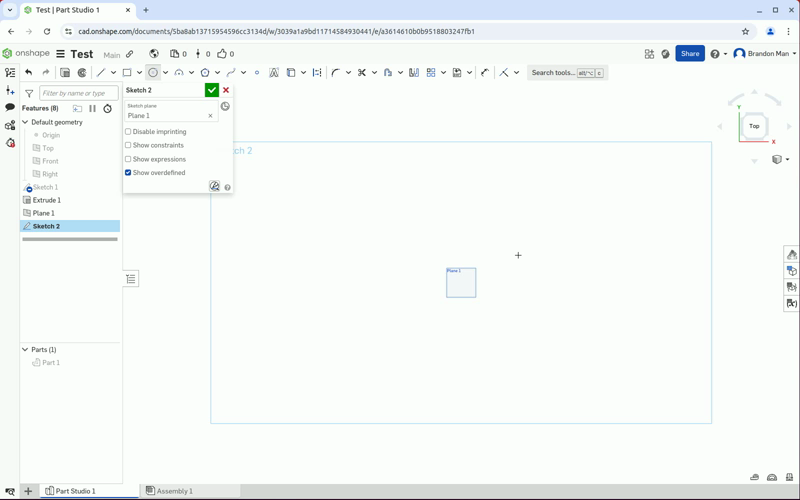
key_up(shift)
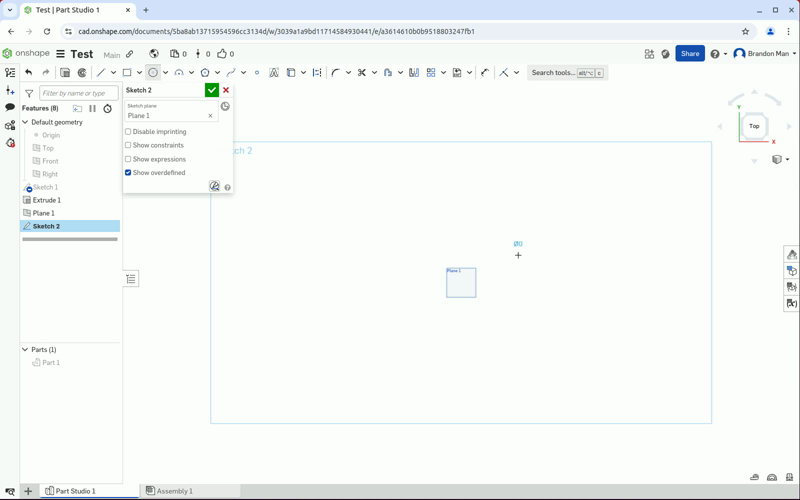
mouse_move(521, 254)
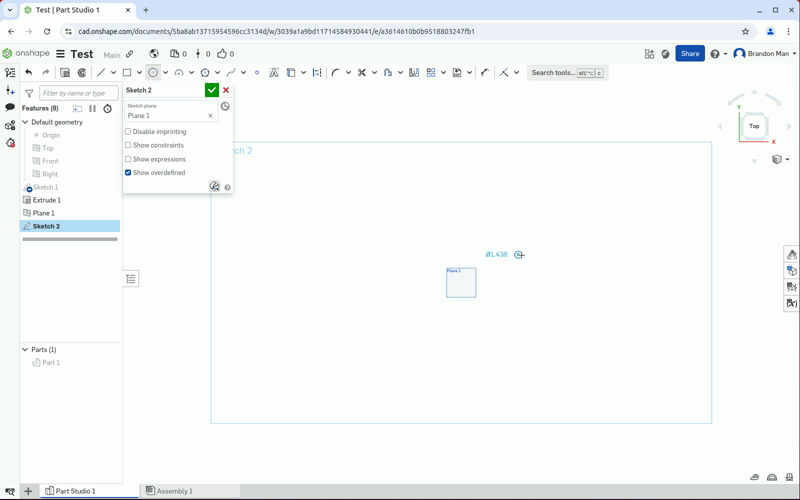
click(521, 254)
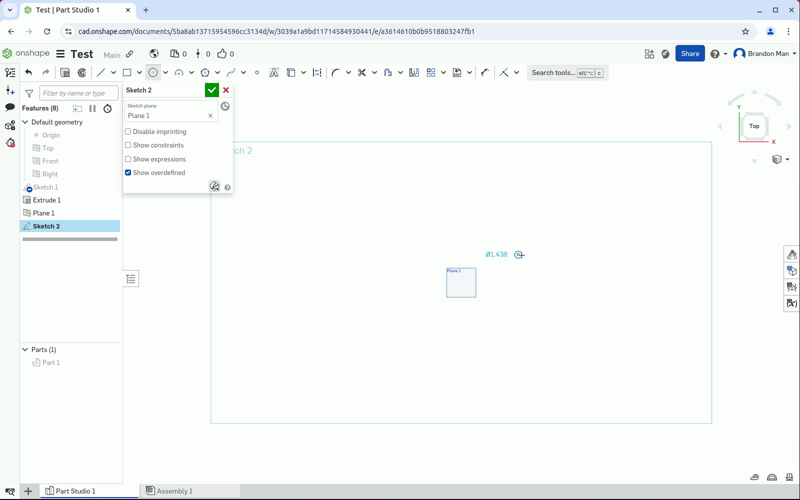
key(esc)
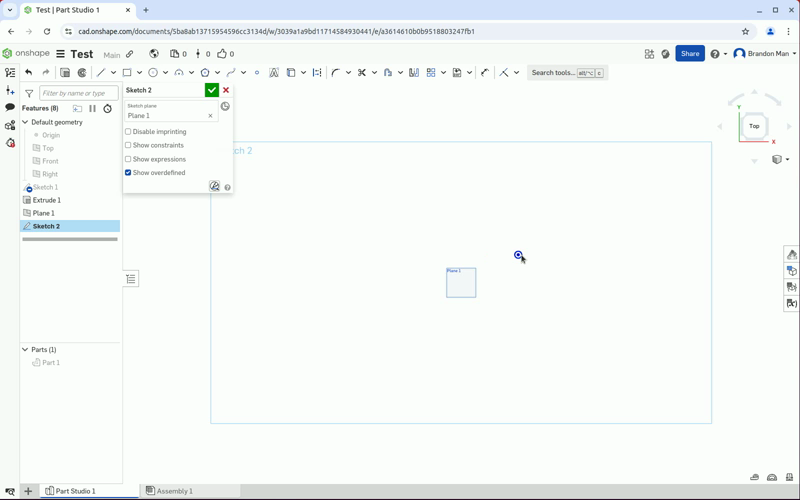
mouse_move(520, 257)
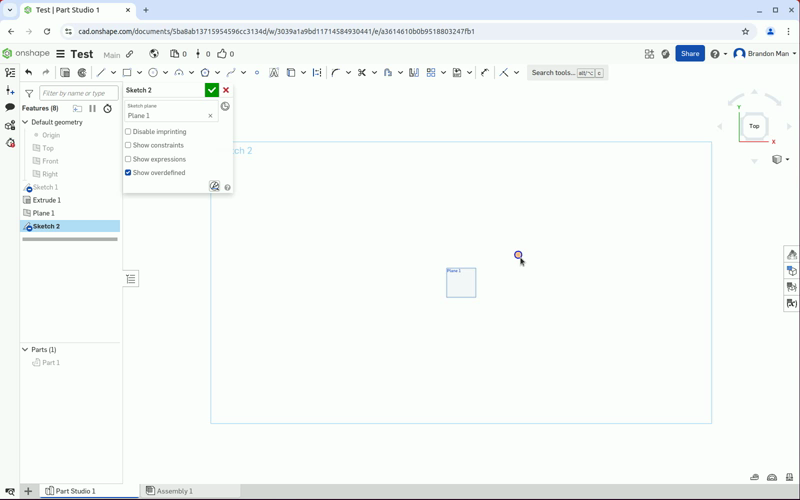
scroll(6)
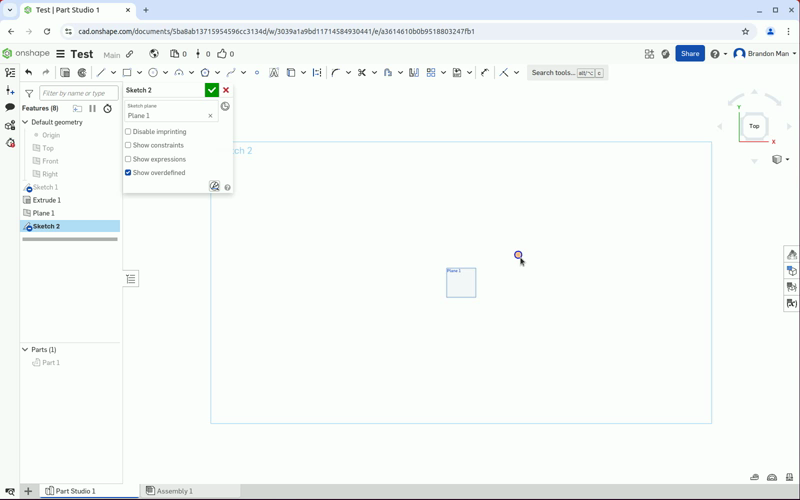
scroll(6)
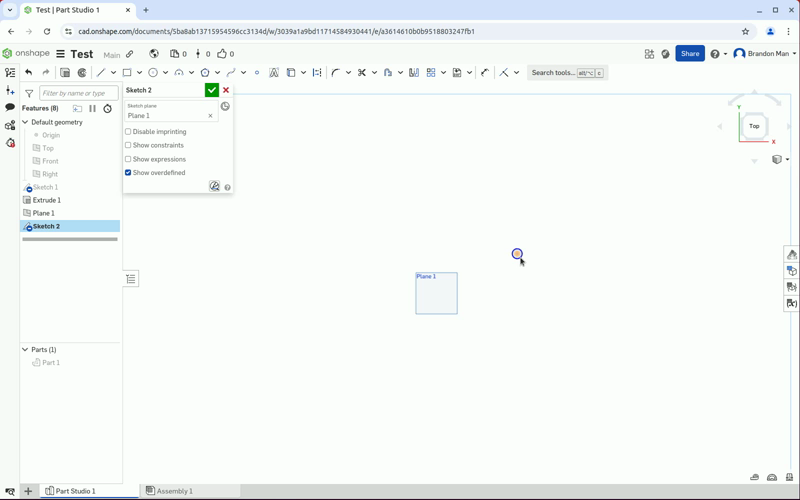
scroll(6)
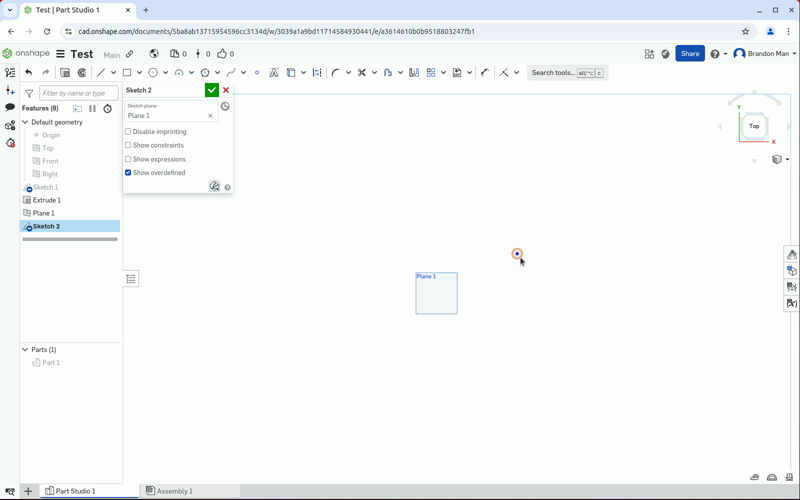
scroll(6)
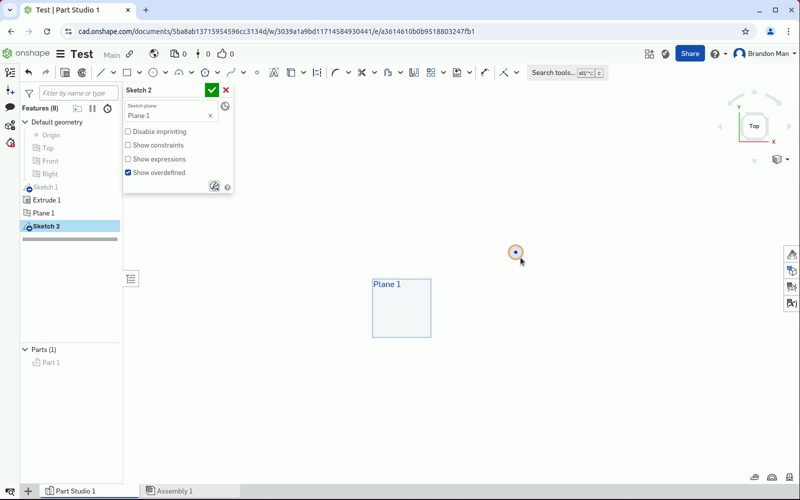
scroll(6)
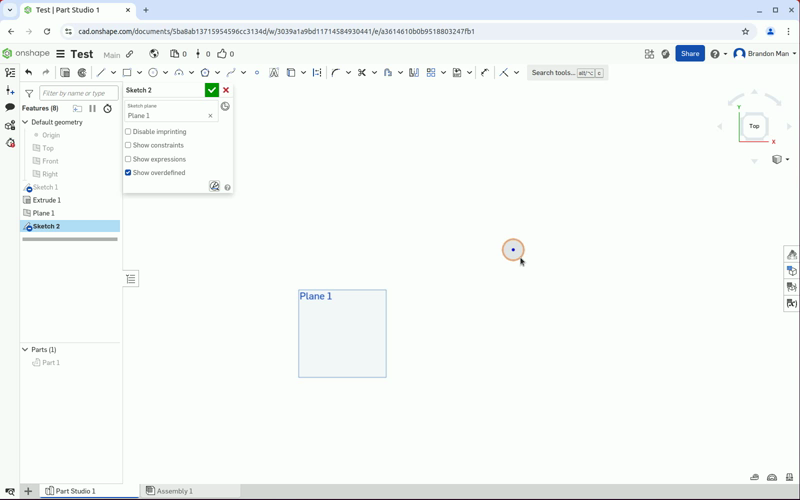
scroll(6)
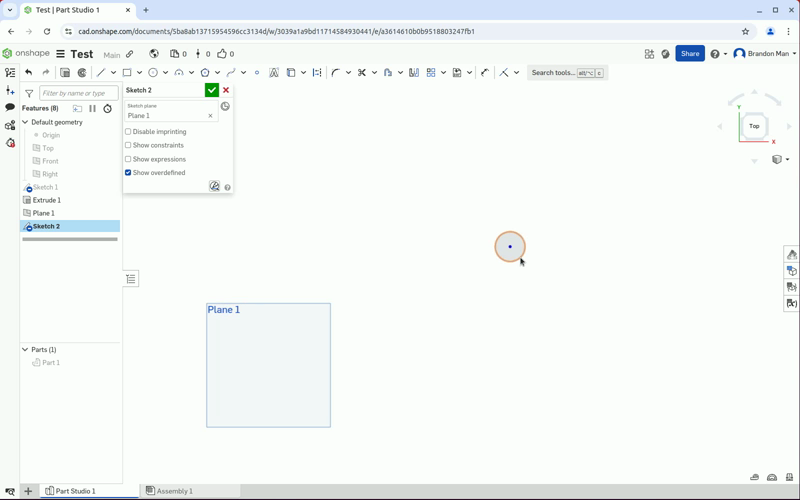
scroll(6)
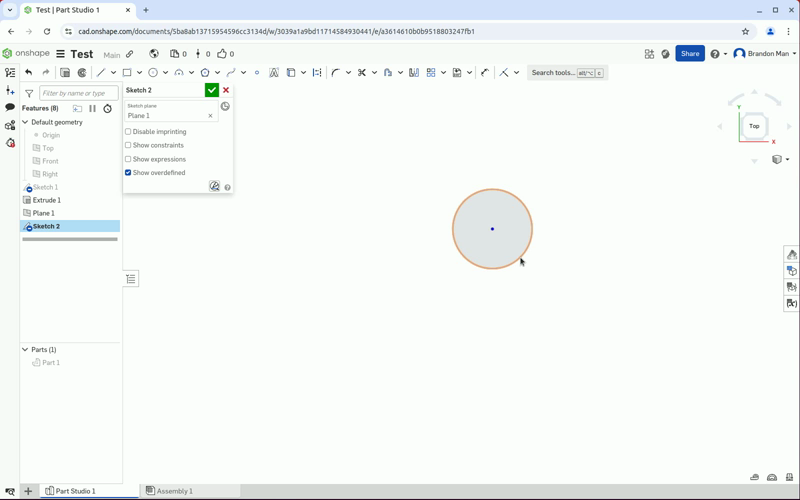
click(520, 257)
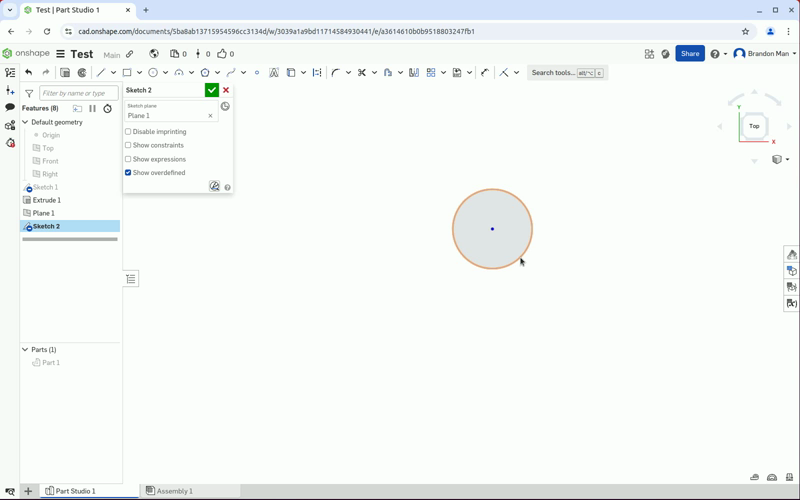
scroll(-6)
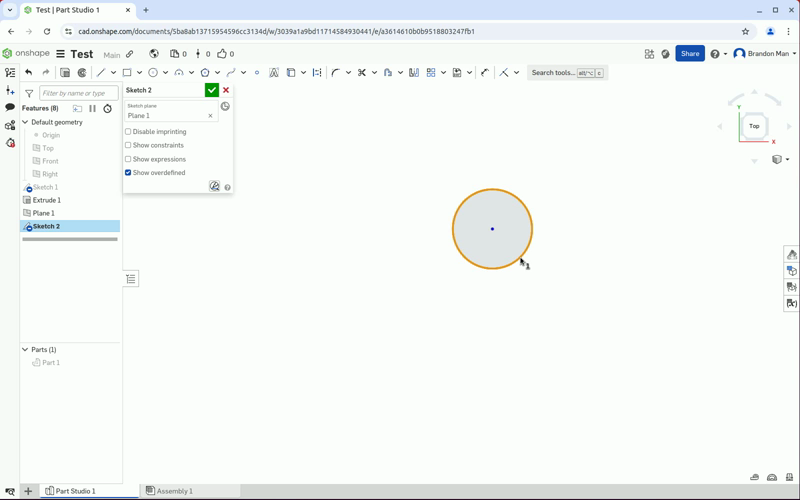
scroll(-6)
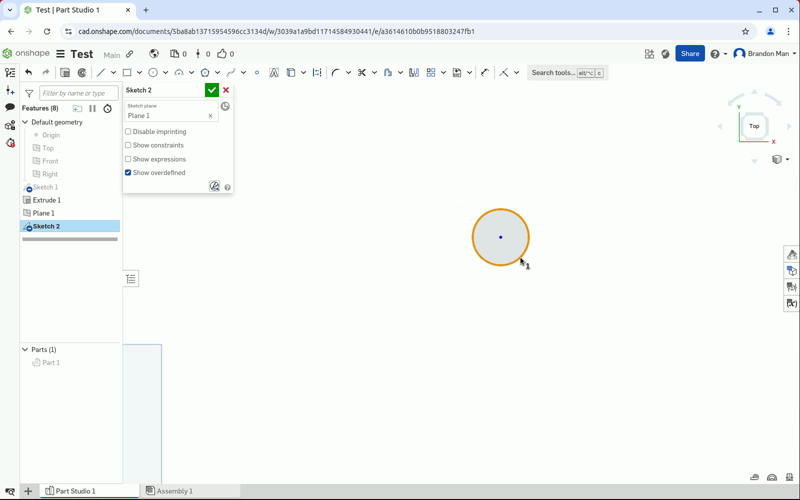
scroll(-6)
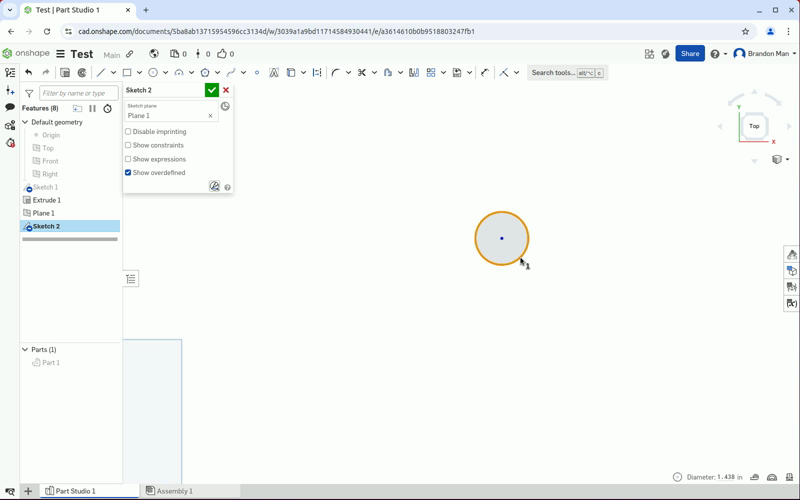
scroll(-6)
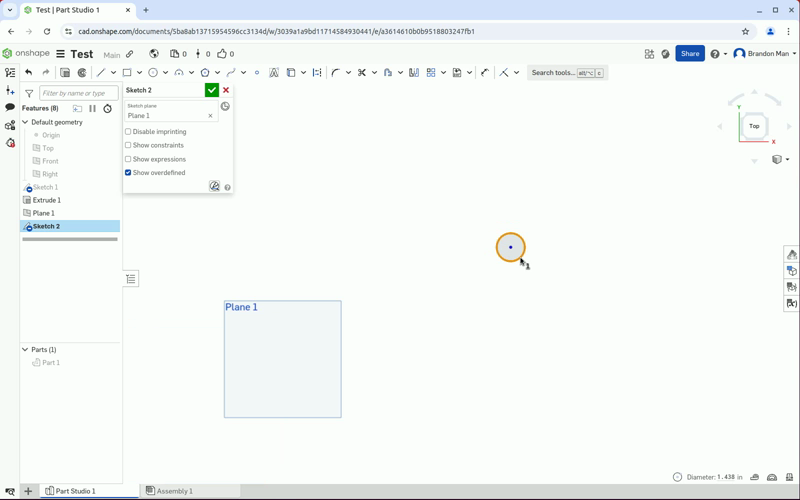
scroll(-6)
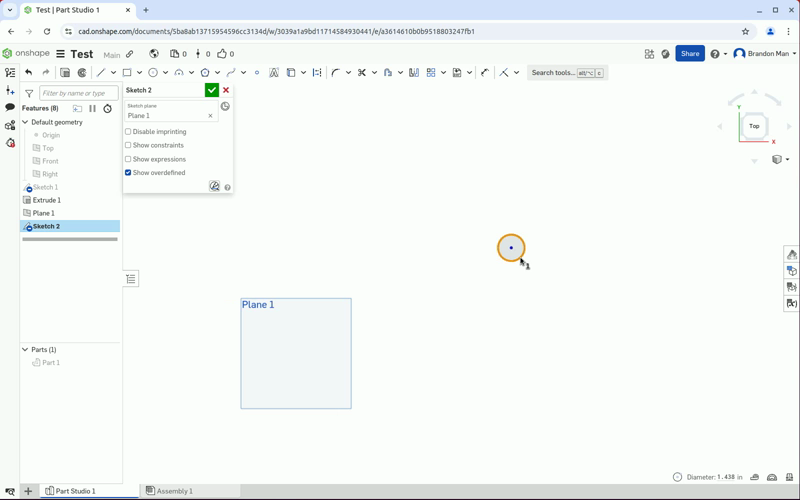
scroll(-6)
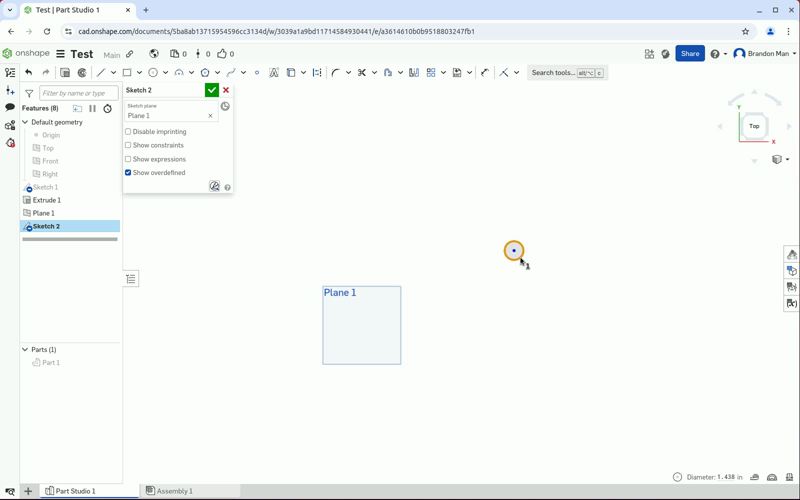
scroll(-6)
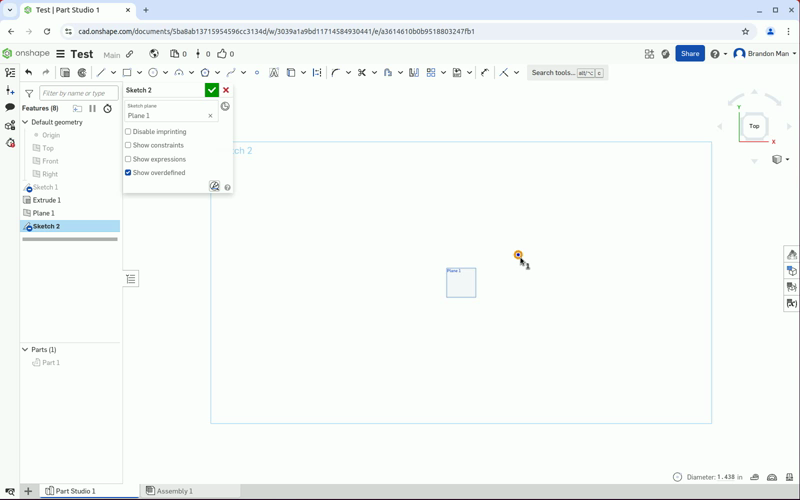
mouse_move(73, 352)
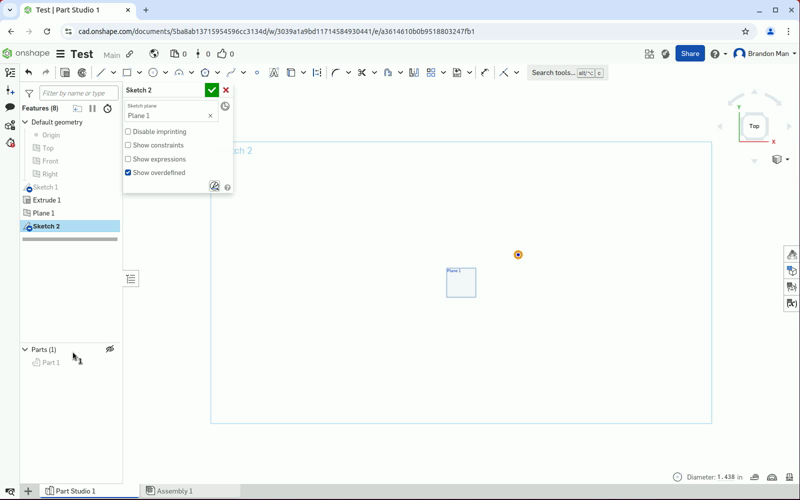
key(shift+y)
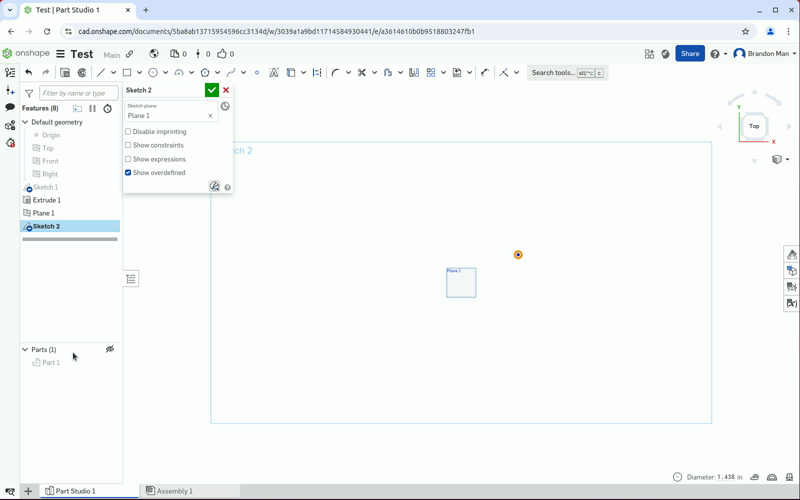
key(shift+e)
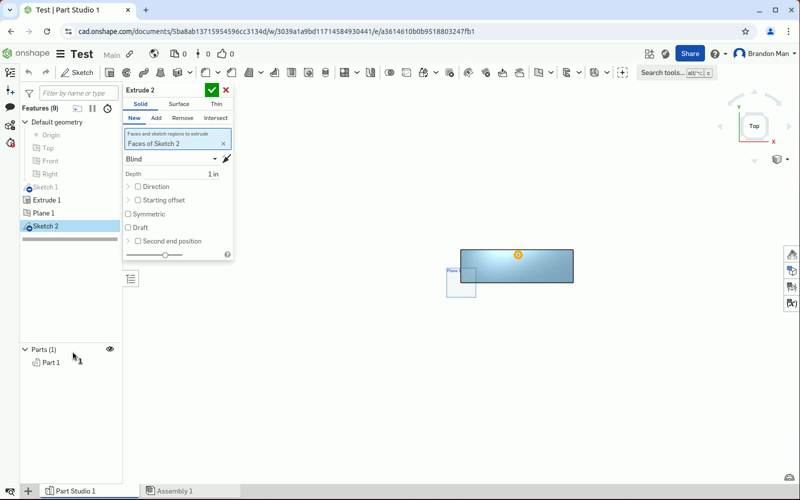
mouse_move(143, 106)
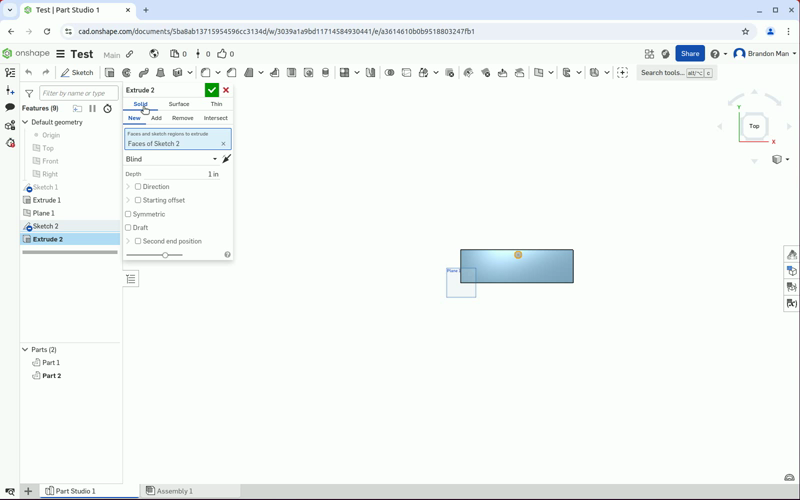
click(143, 106)
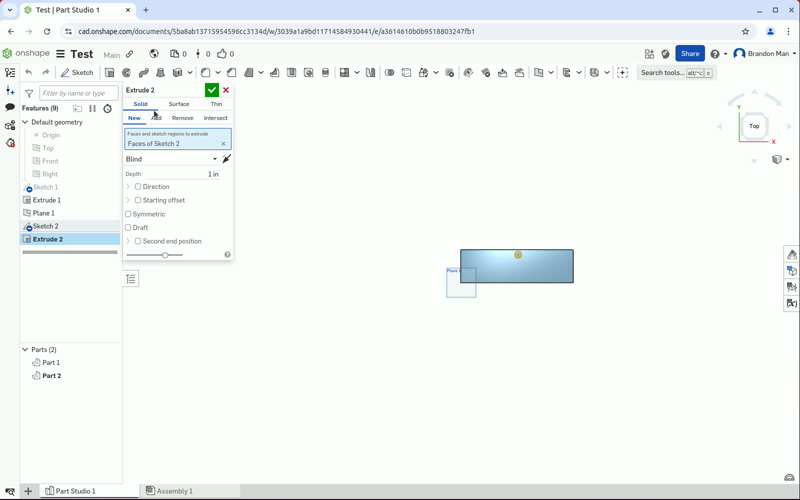
mouse_move(186, 120)
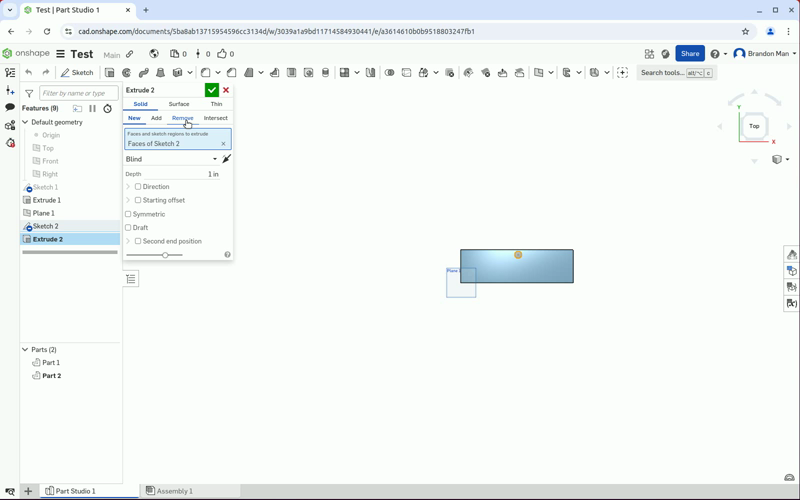
click(186, 120)
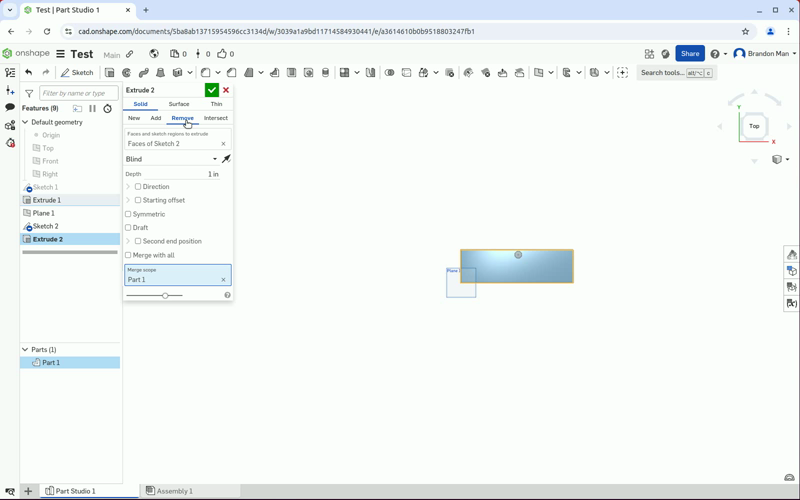
key(tab, 4)
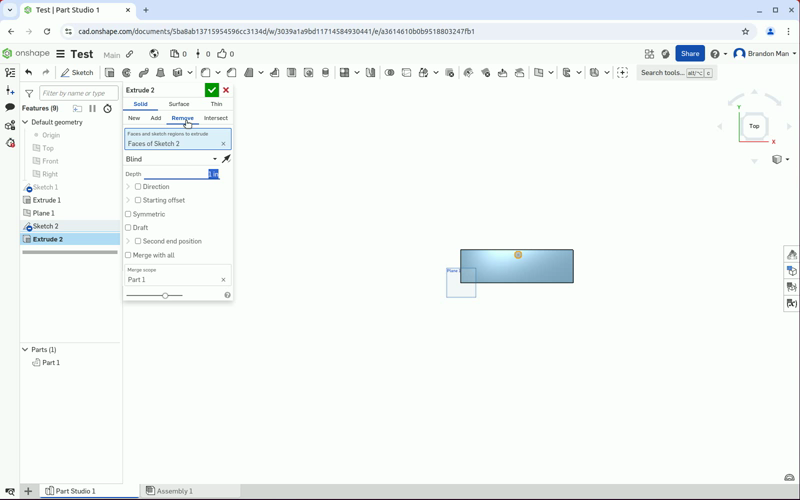
text(6.981)
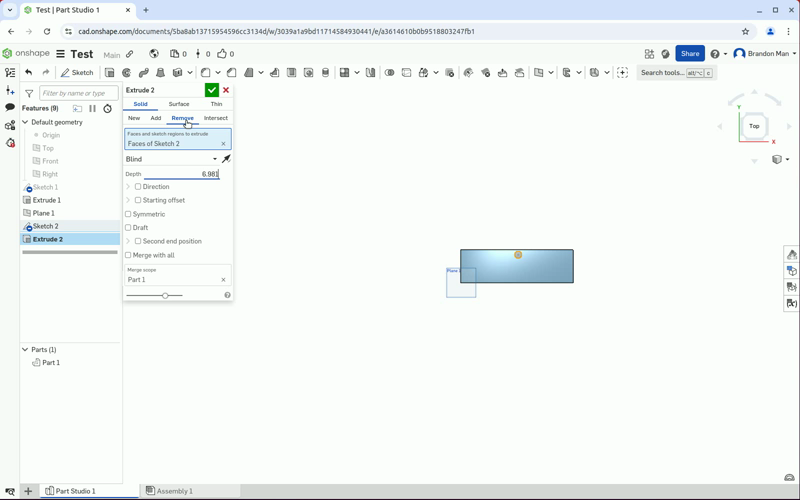
key(tab, 6)
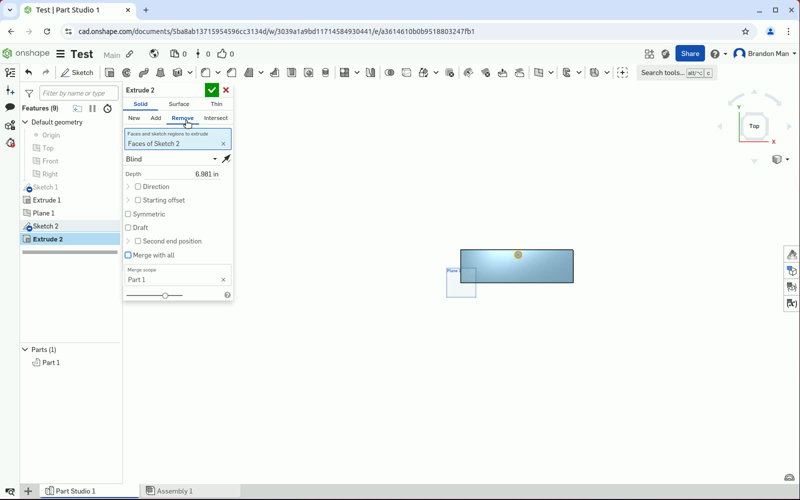
key(space)
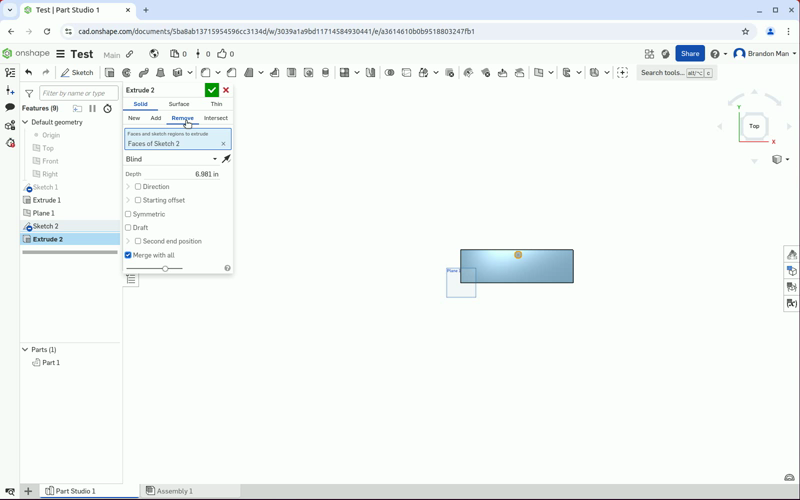
key(enter)
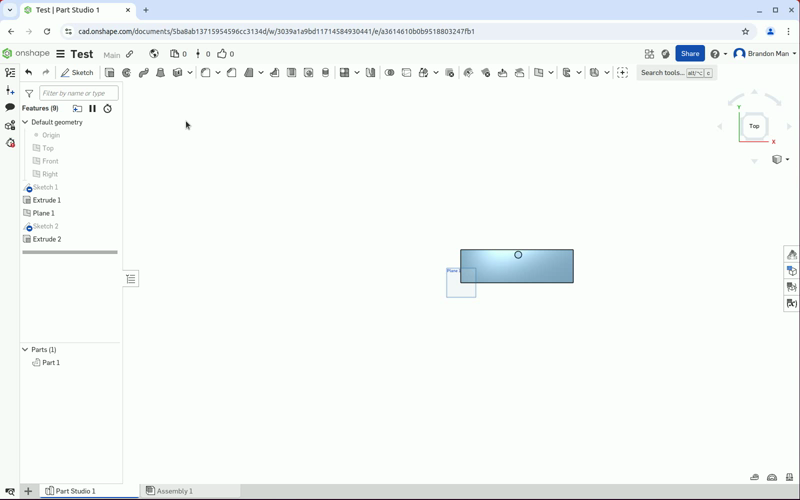
key(shift+h)
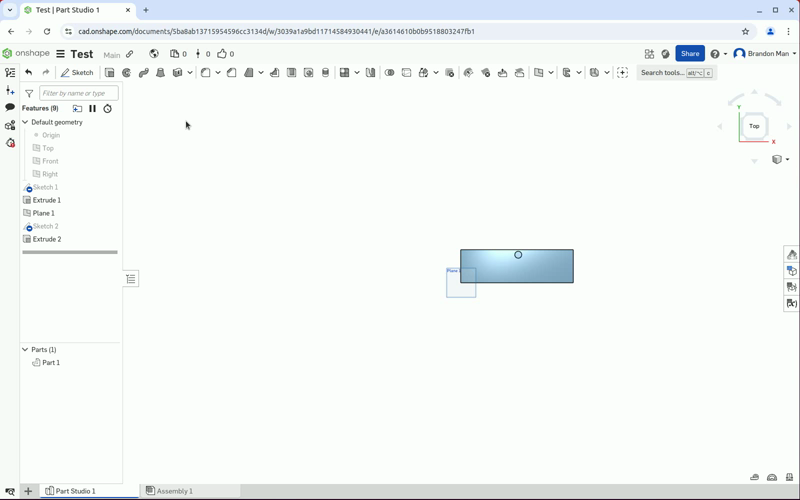
key(shift+h)
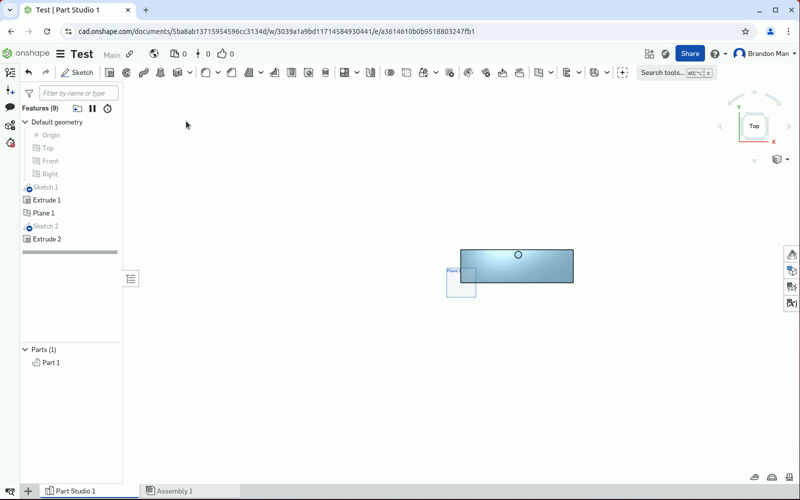
mouse_move(73, 189)
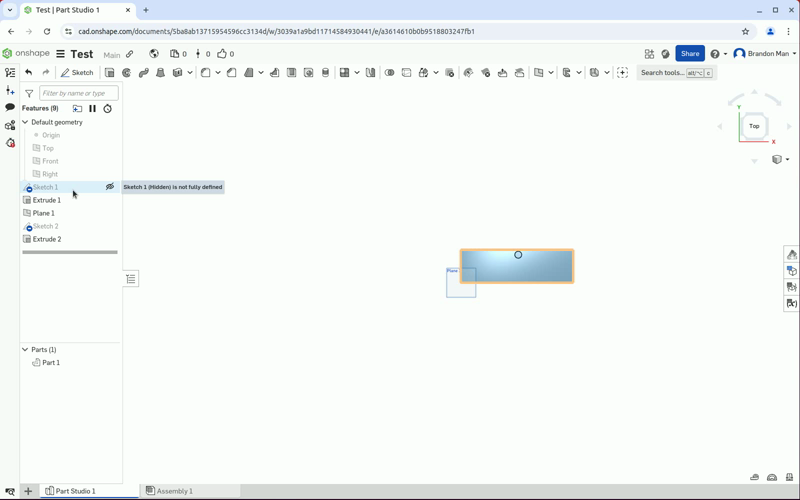
click(73, 189)
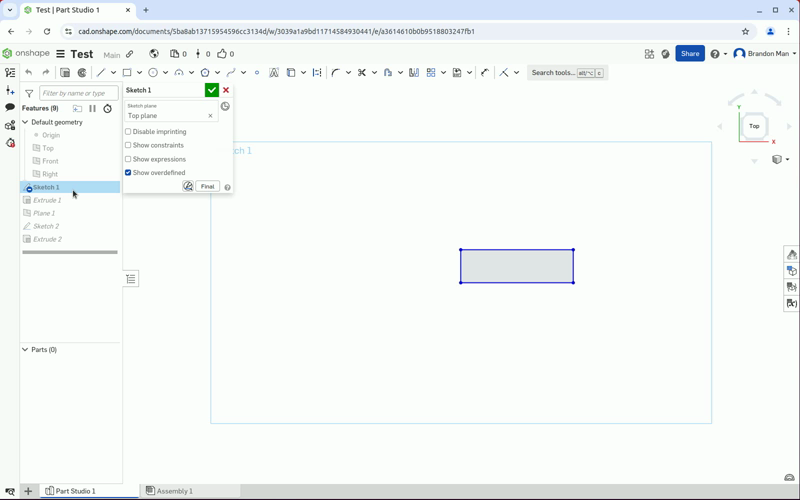
mouse_move(229, 92)
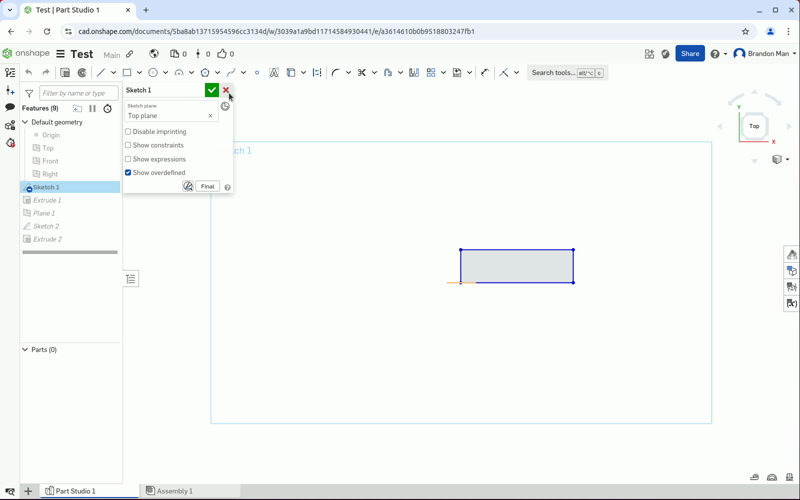
click(229, 92)
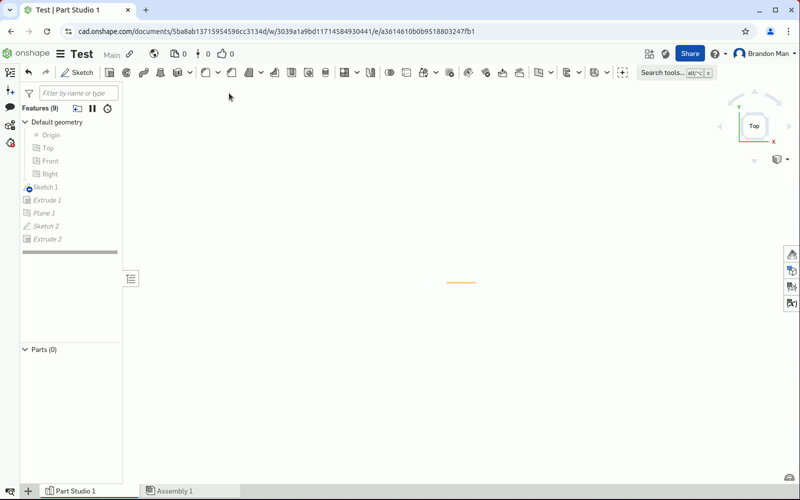
mouse_move(73, 352)
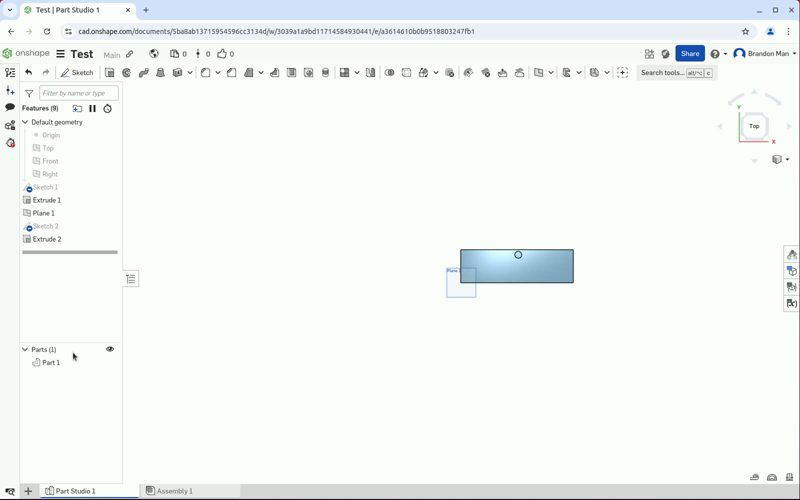
key(y)
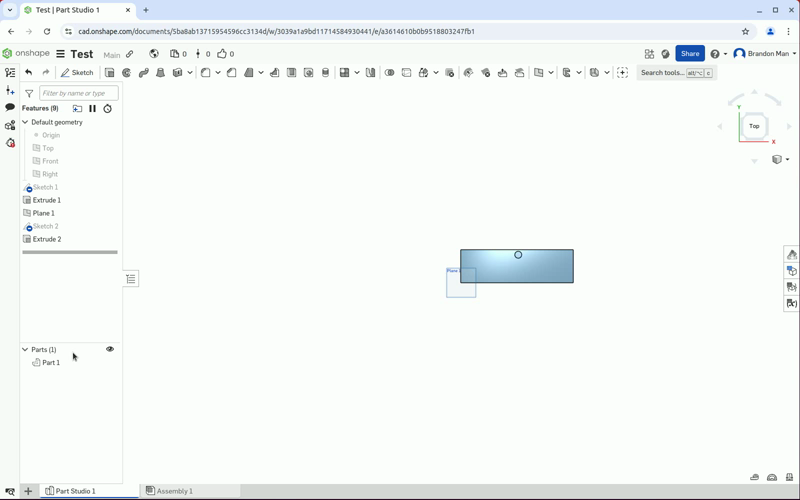
key(shift+p)
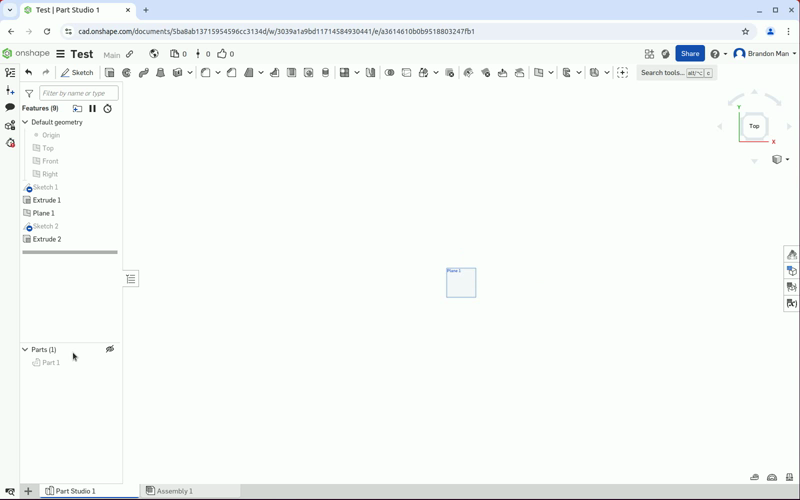
key(space)
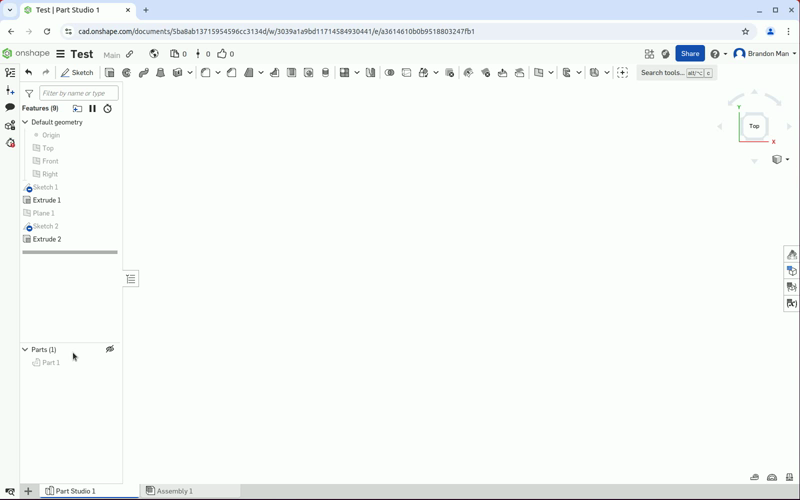
key_down(shift)
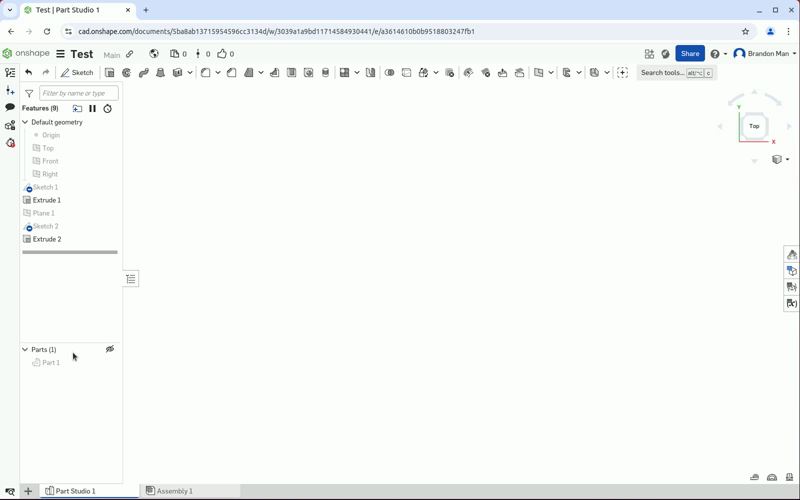
key(up)
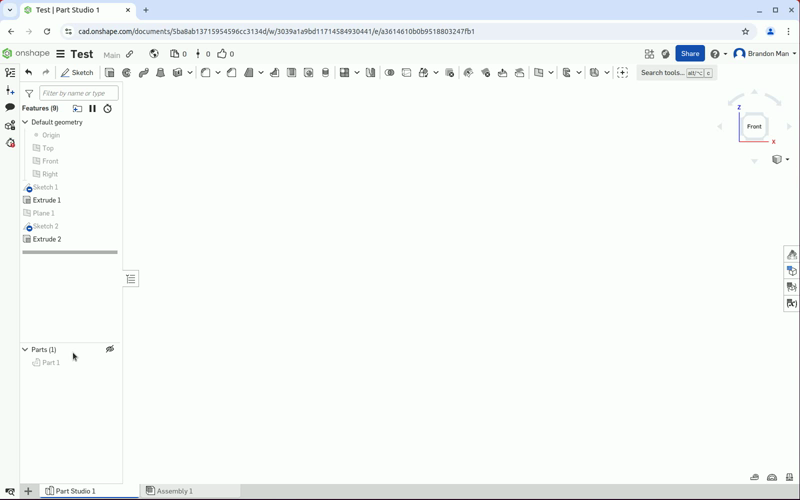
key_up(shift)
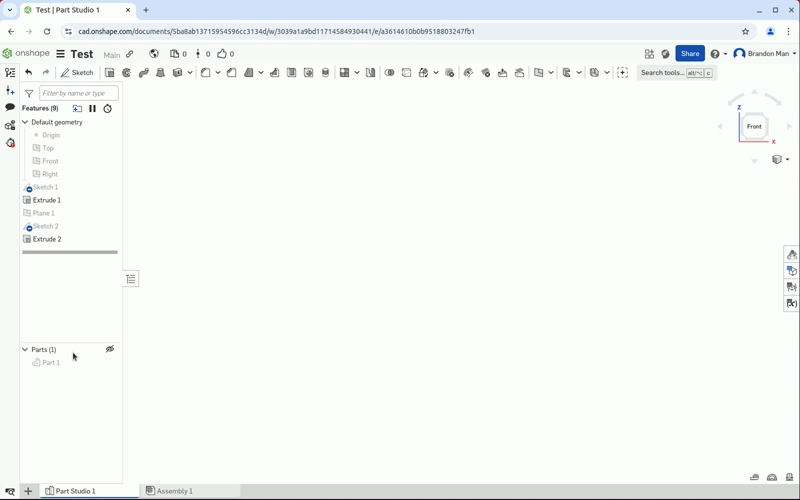
key(space)
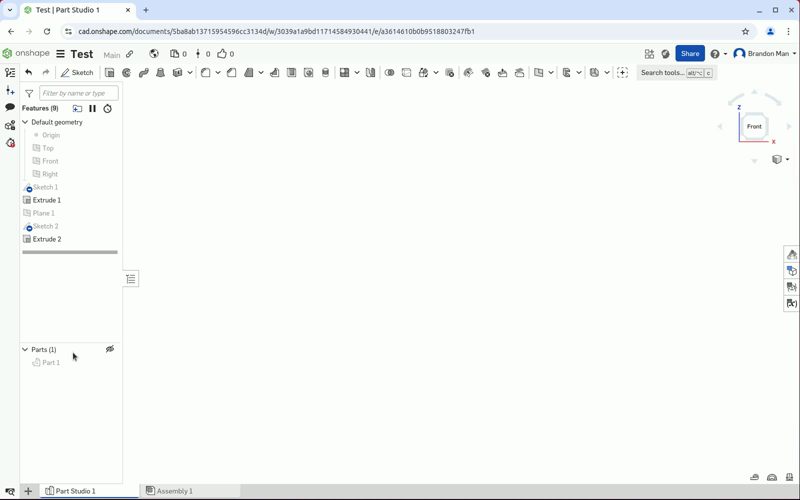
key_down(shift)
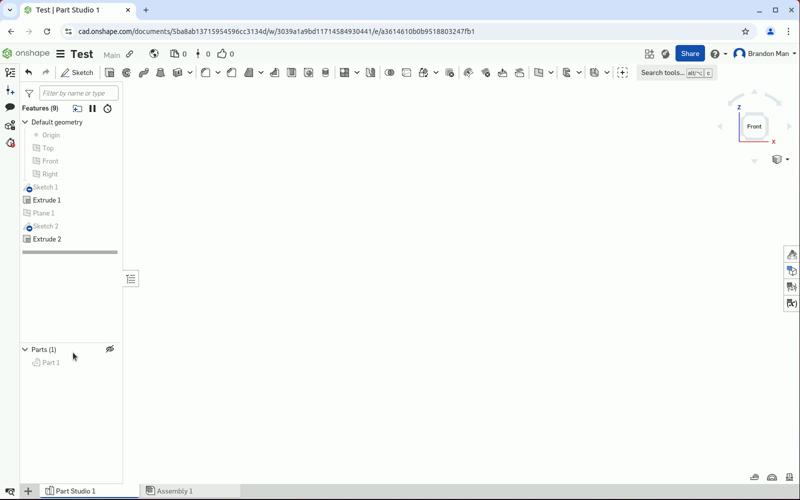
key(left)
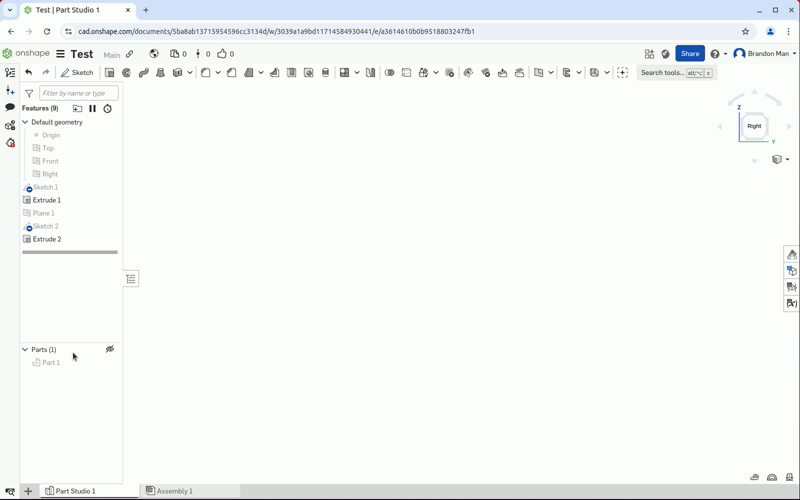
key_up(shift)
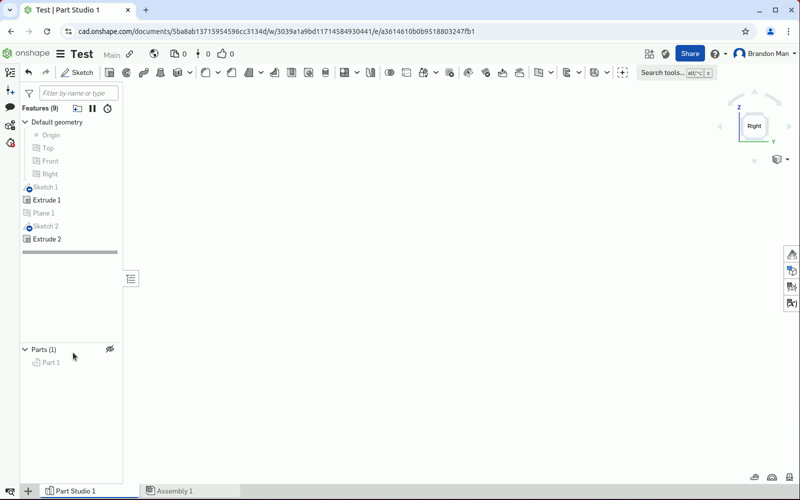
mouse_move(73, 352)
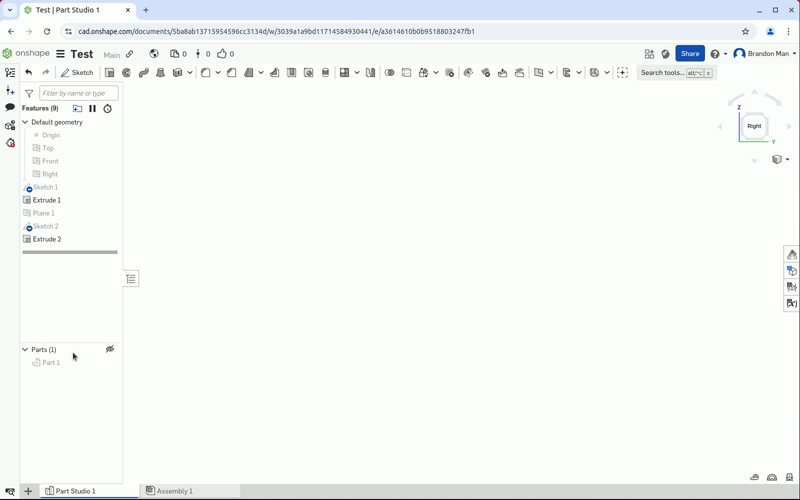
key(shift+y)
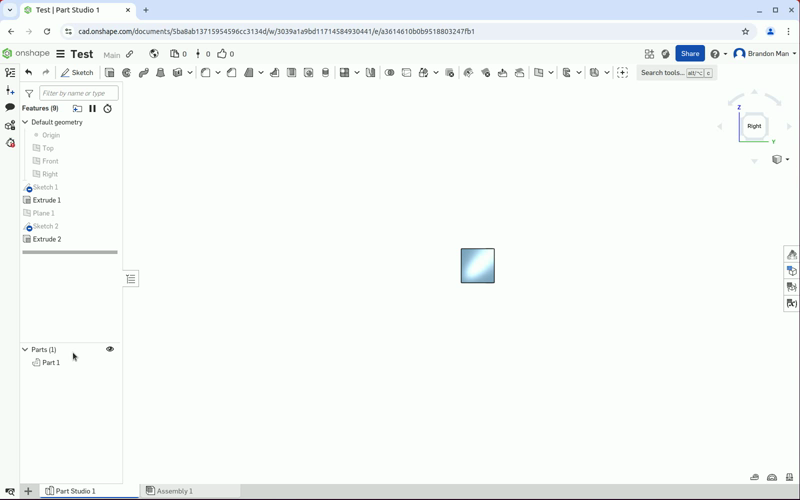
mouse_move(541, 75)
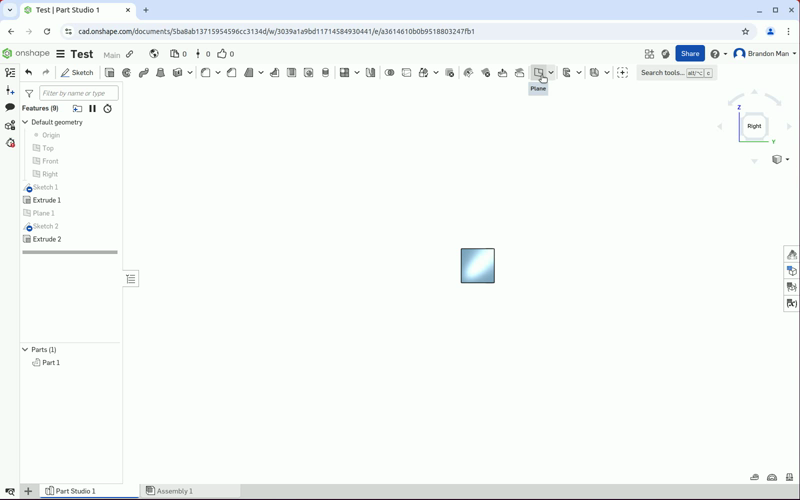
click(541, 75)
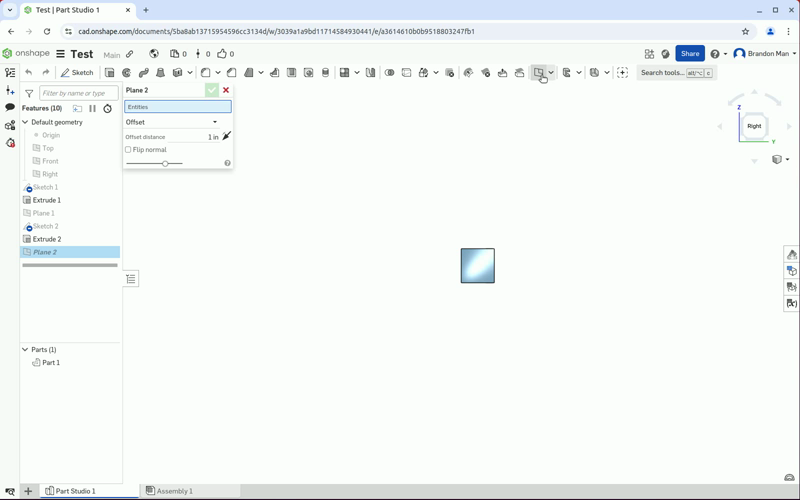
mouse_move(73, 176)
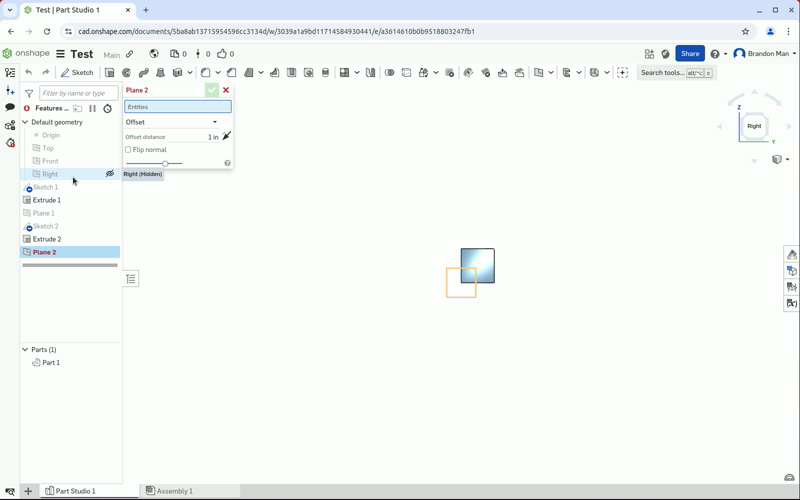
click(73, 176)
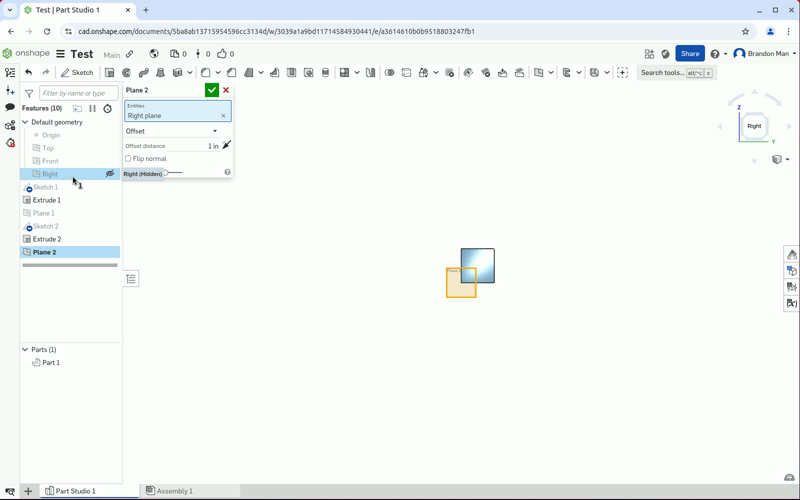
key(tab, 2)
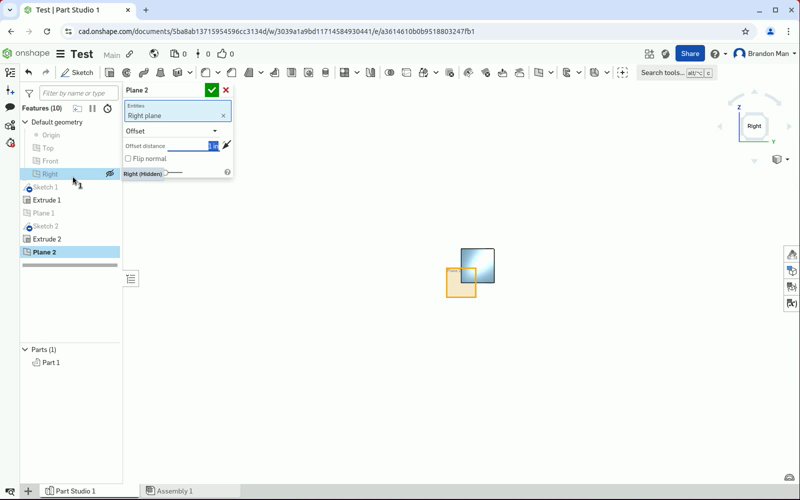
text(23.108)
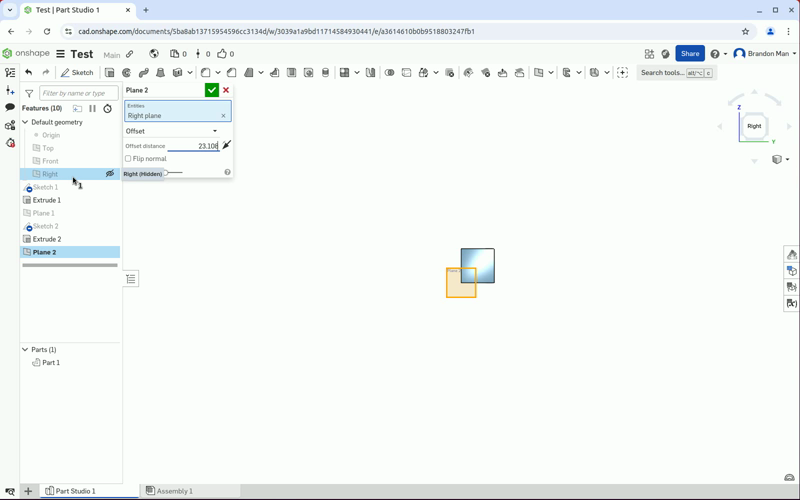
key(enter, 2)
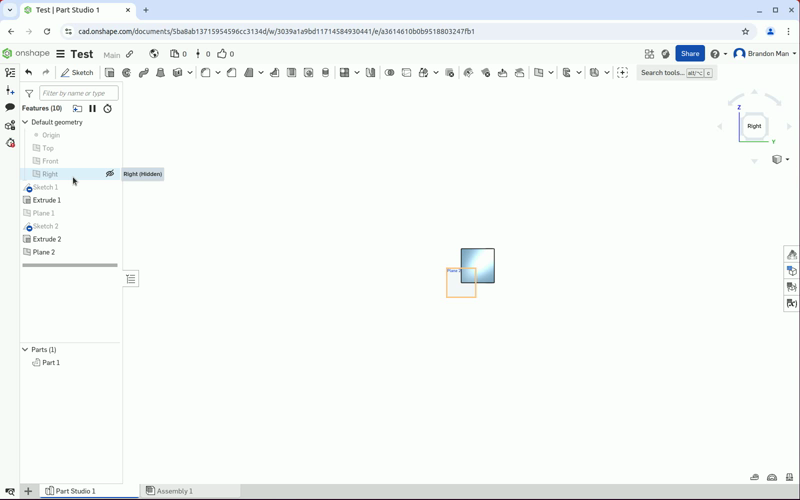
key(shift+s)
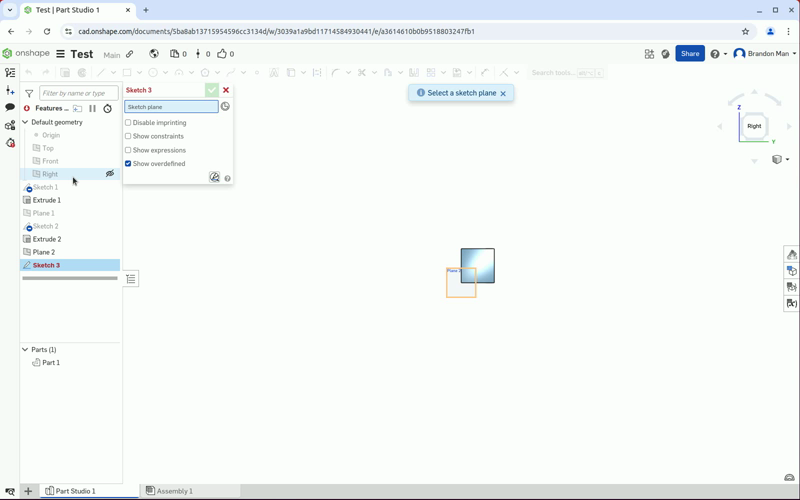
mouse_move(73, 254)
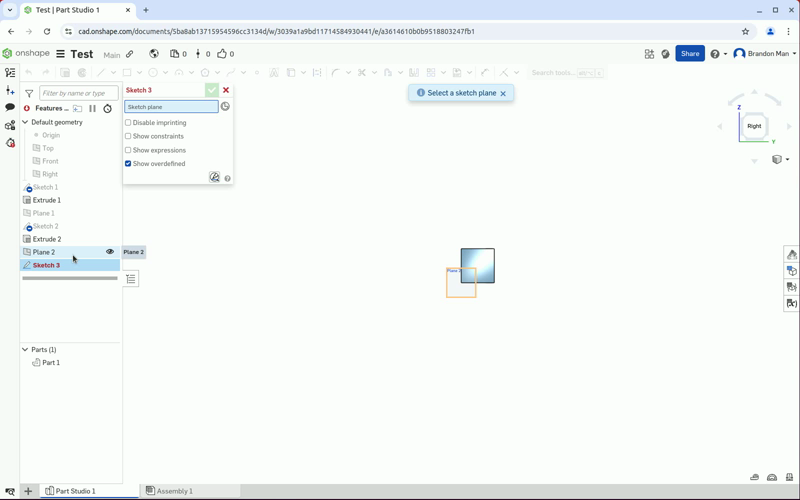
click(73, 254)
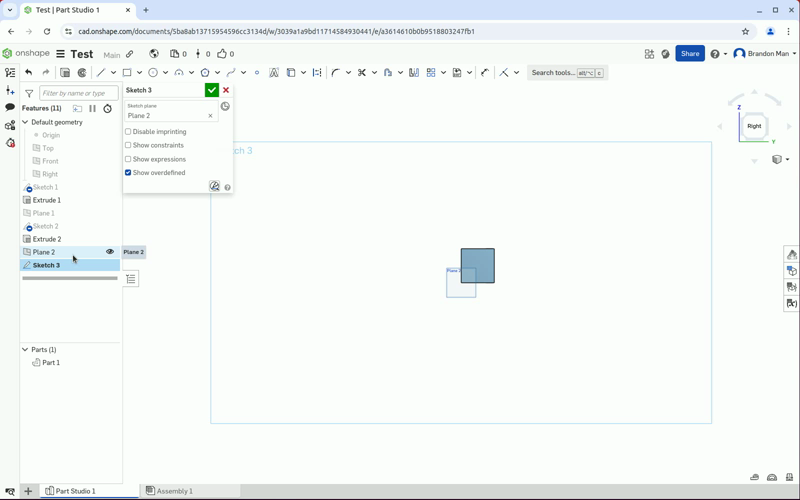
mouse_move(73, 352)
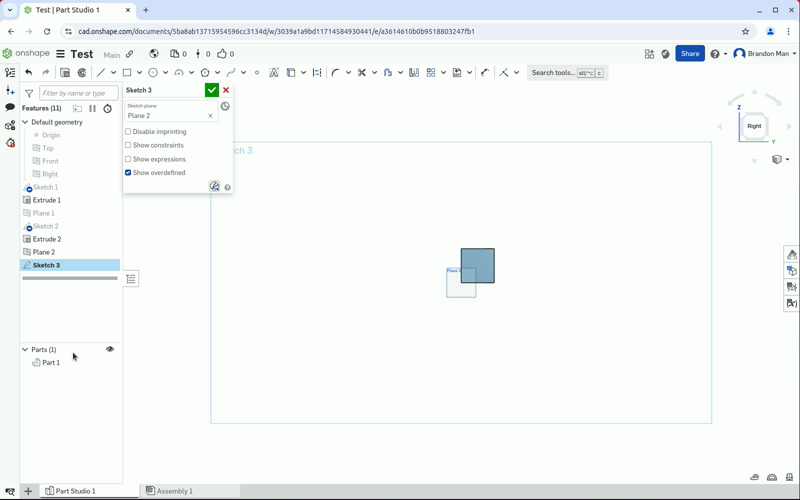
key(y)
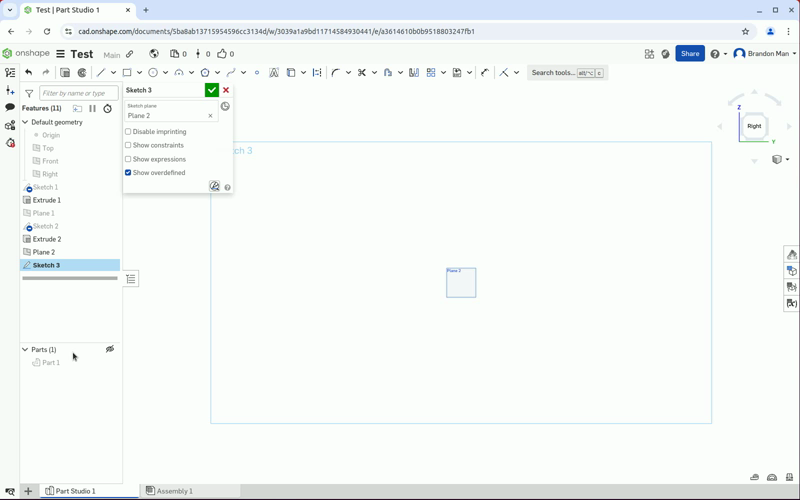
key(c)
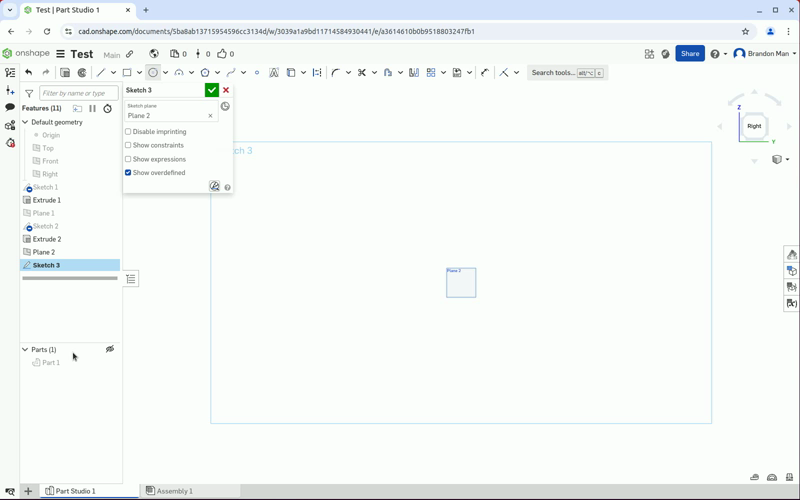
key_down(shift)
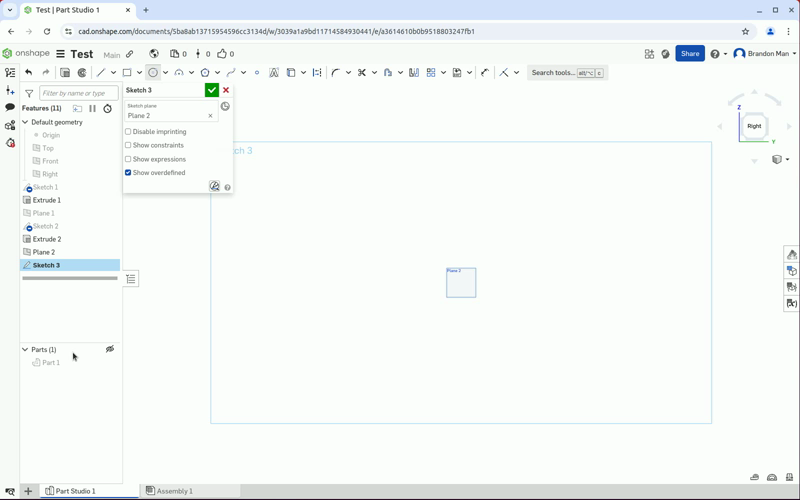
mouse_move(478, 266)
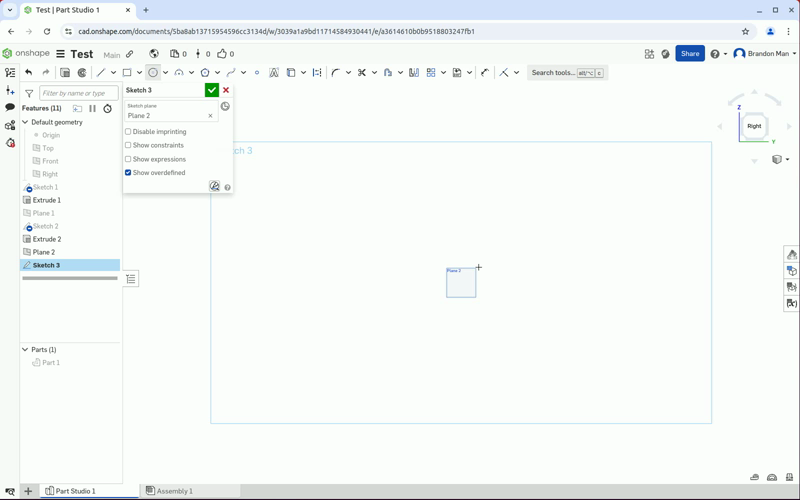
click(478, 266)
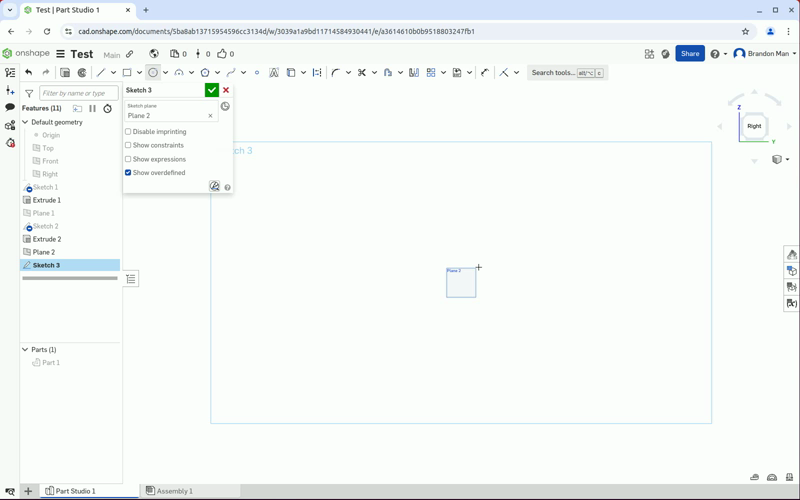
key_up(shift)
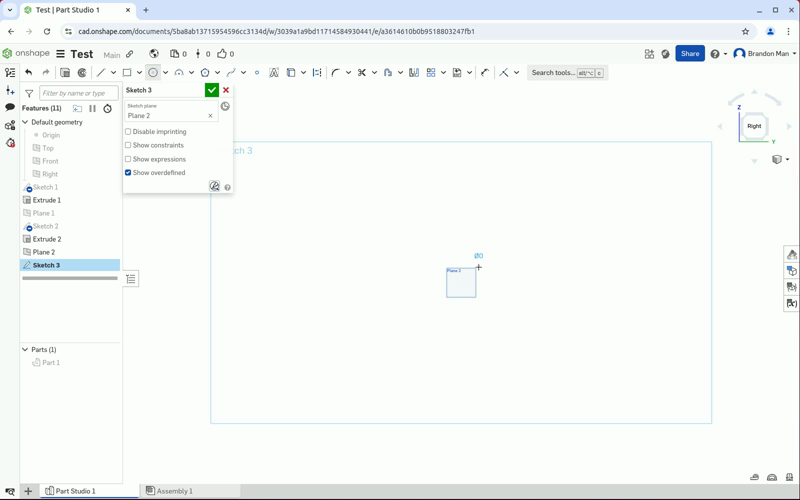
mouse_move(485, 266)
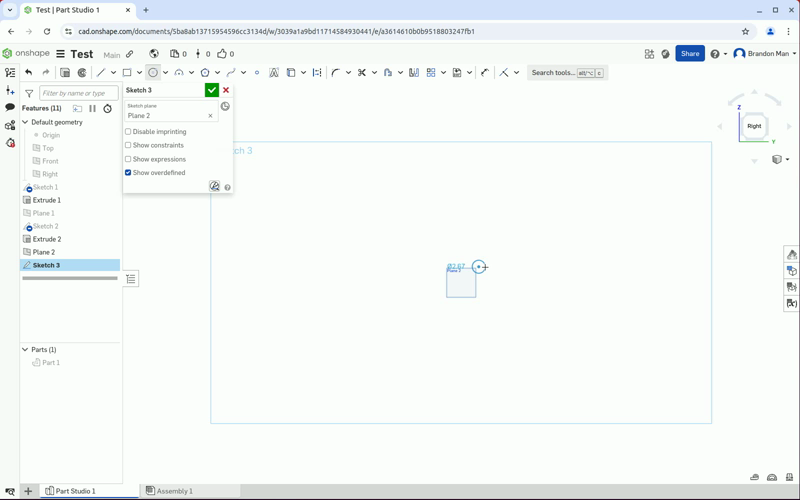
click(485, 266)
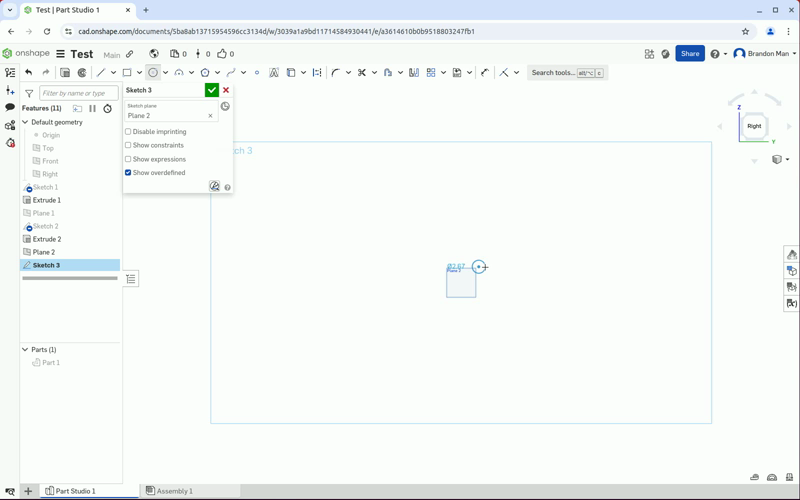
key(esc)
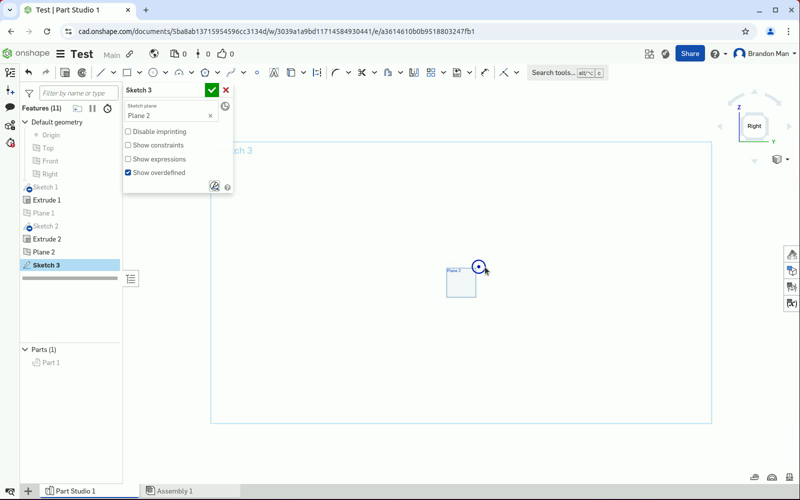
mouse_move(477, 266)
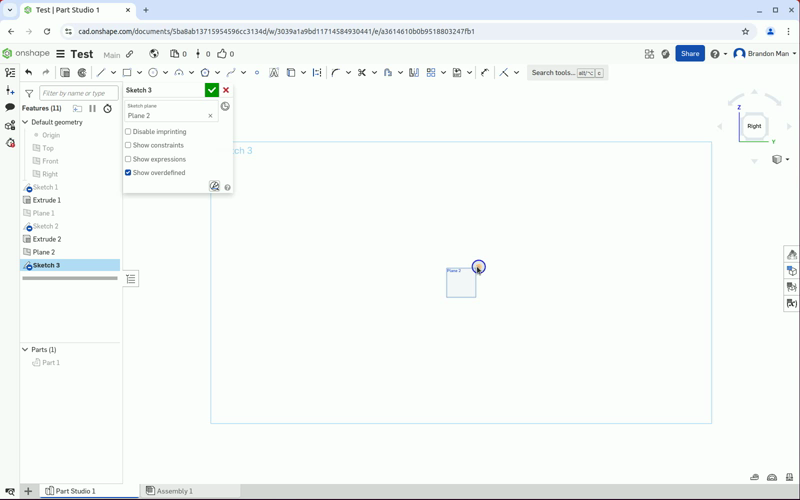
scroll(6)
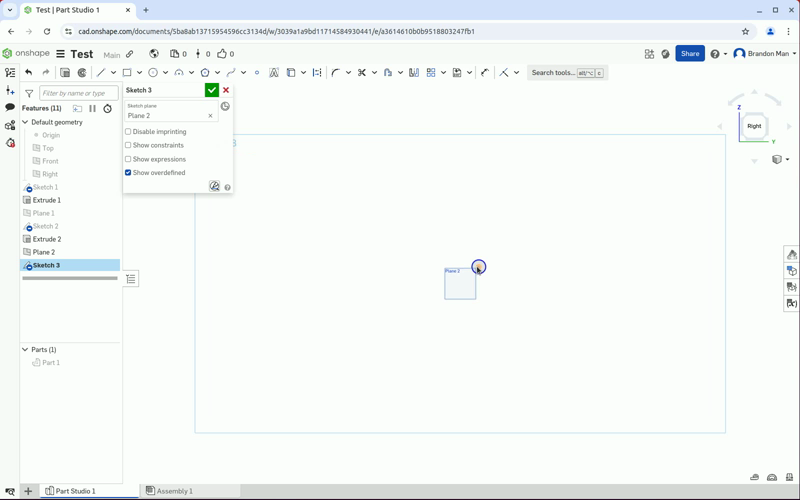
scroll(6)
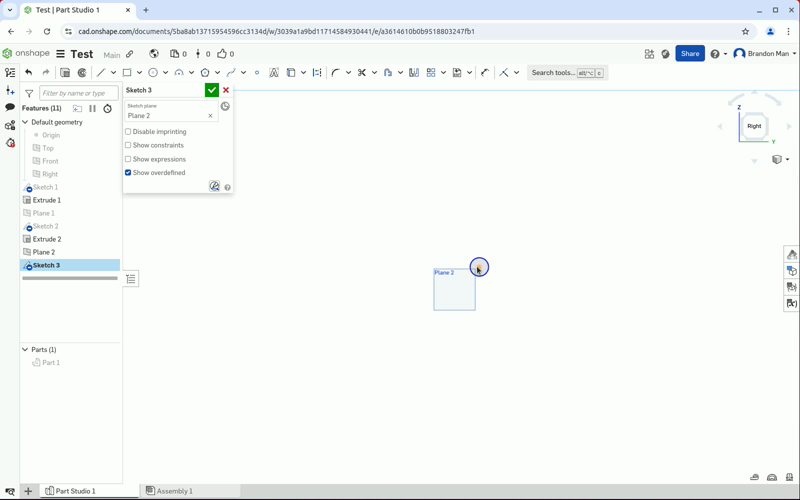
scroll(6)
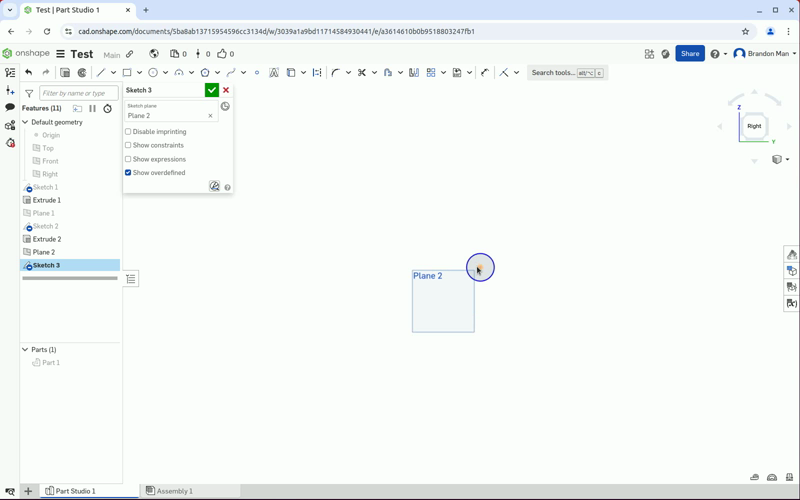
scroll(6)
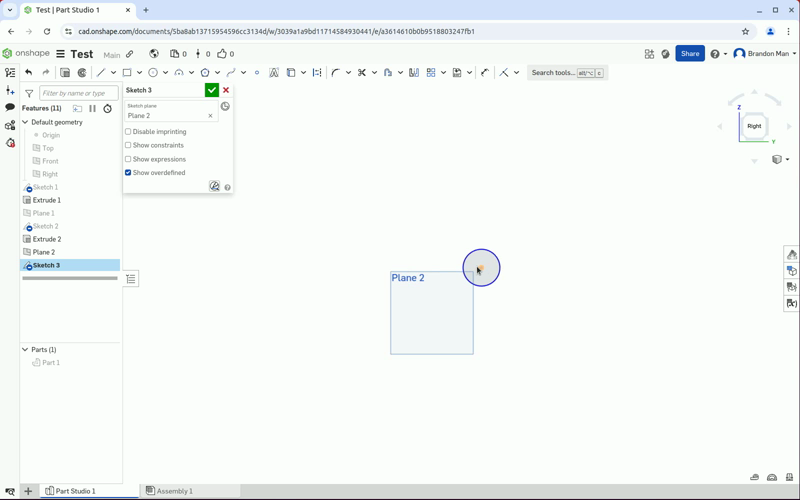
scroll(6)
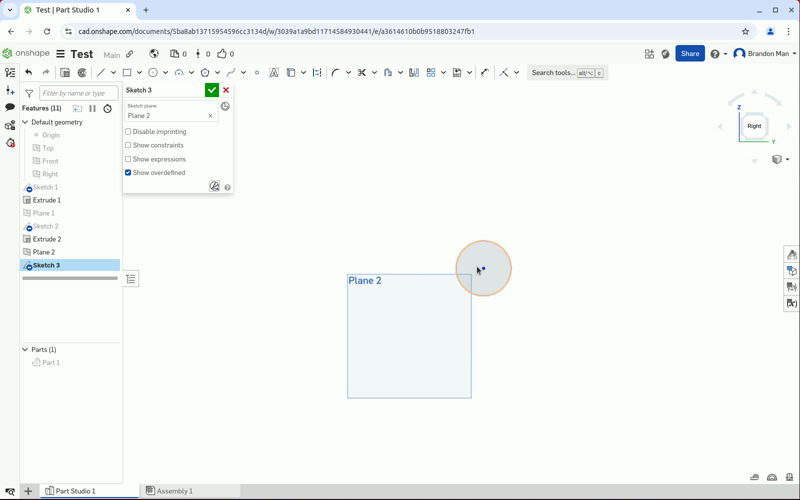
scroll(6)
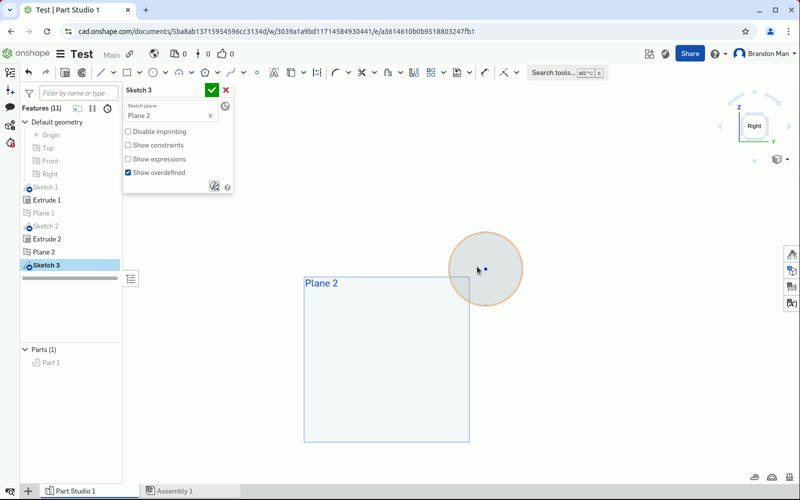
scroll(6)
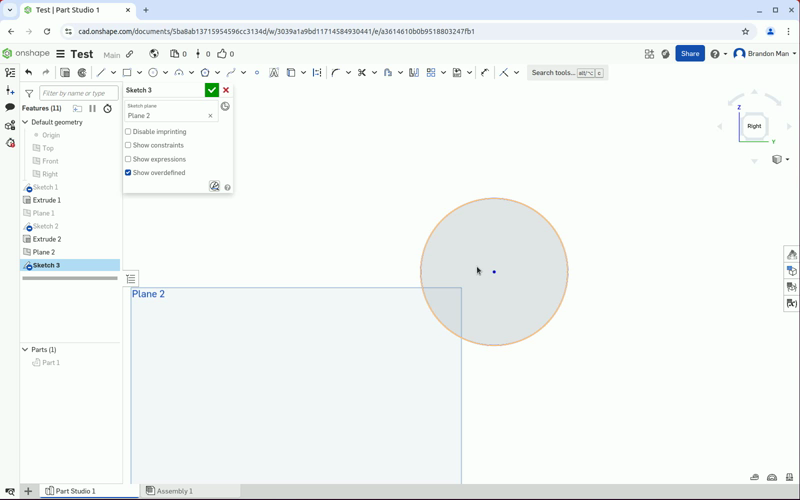
click(477, 266)
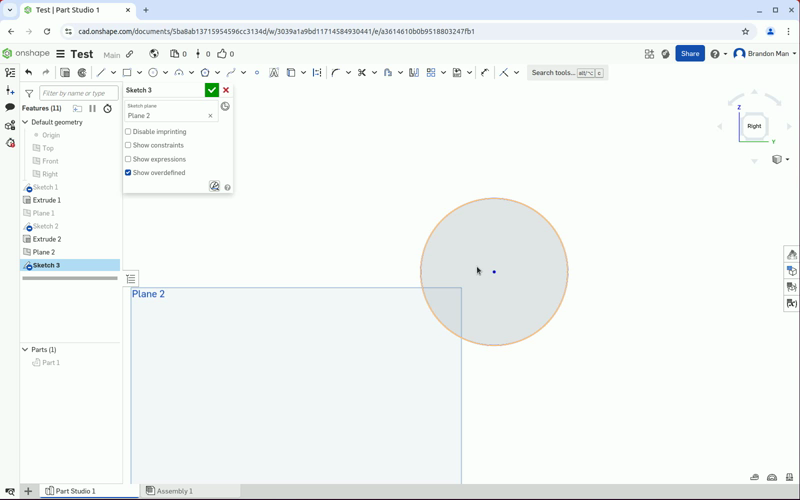
scroll(-6)
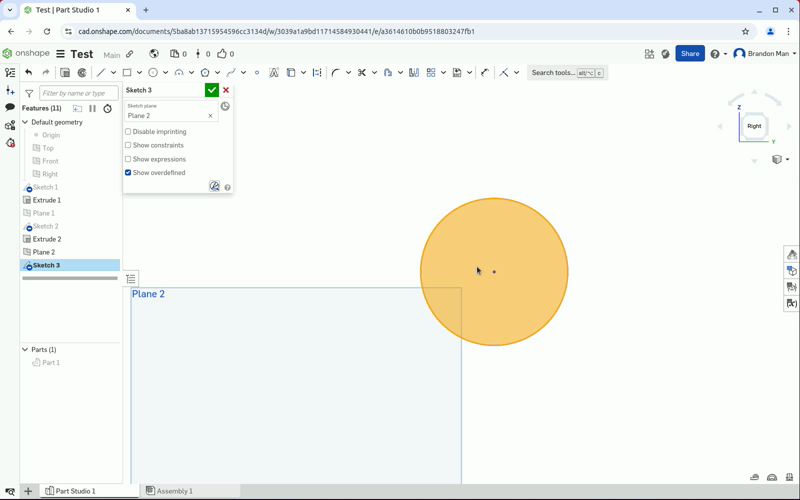
scroll(-6)
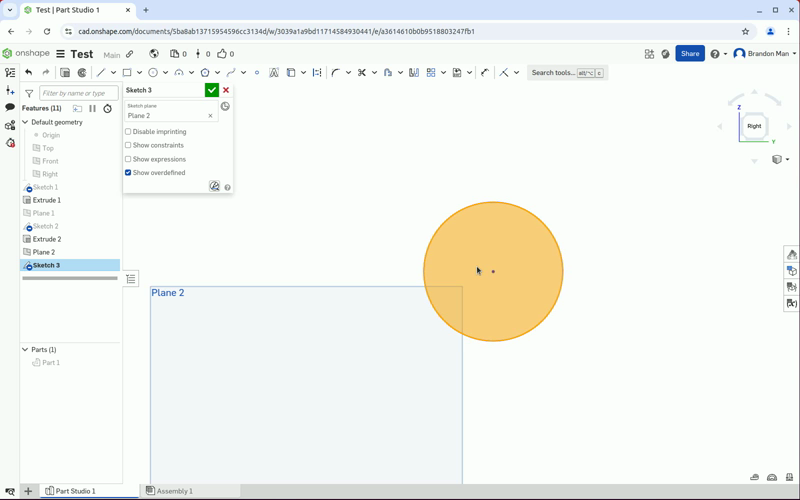
scroll(-6)
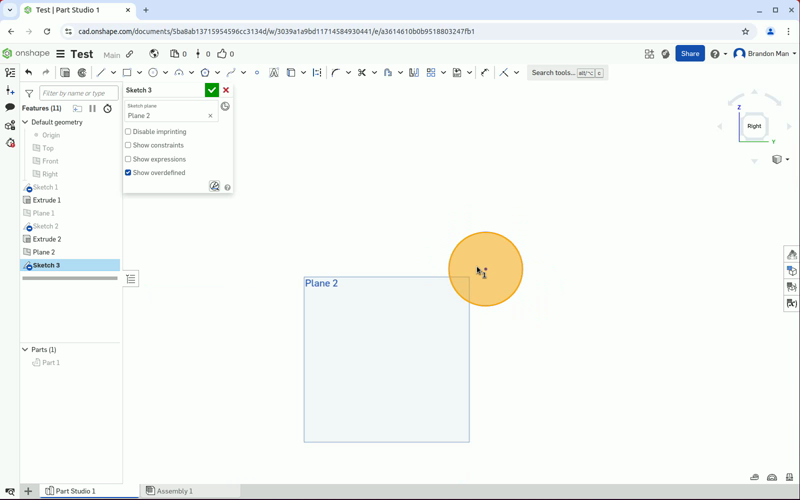
scroll(-6)
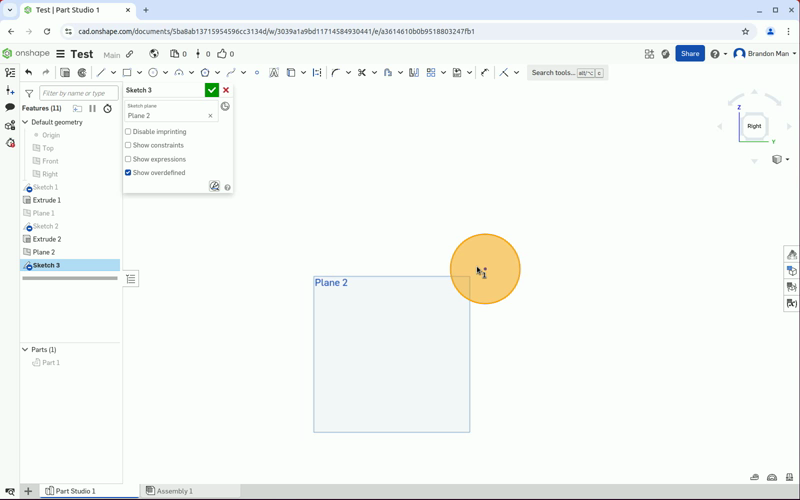
scroll(-6)
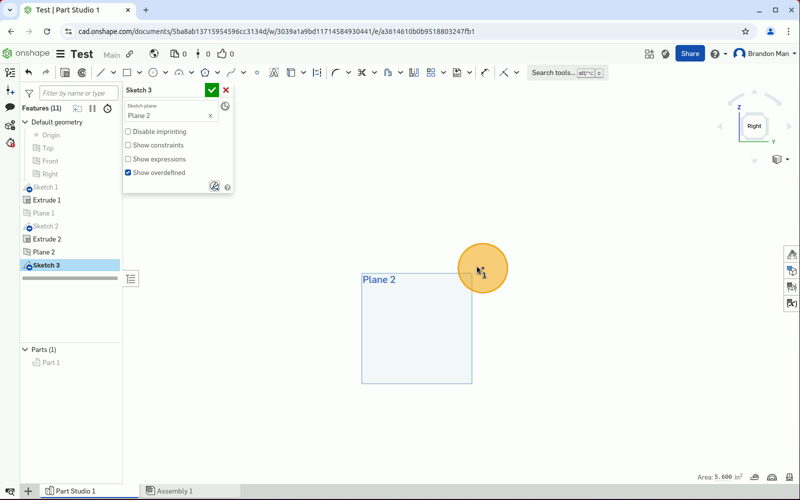
scroll(-6)
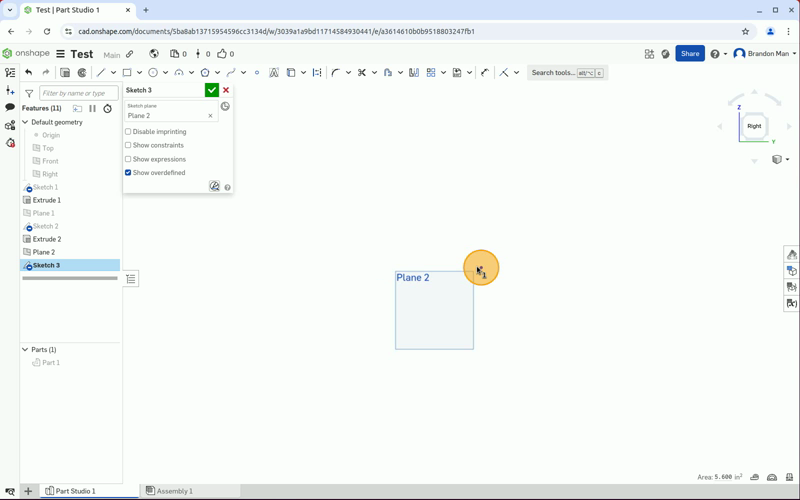
scroll(-6)
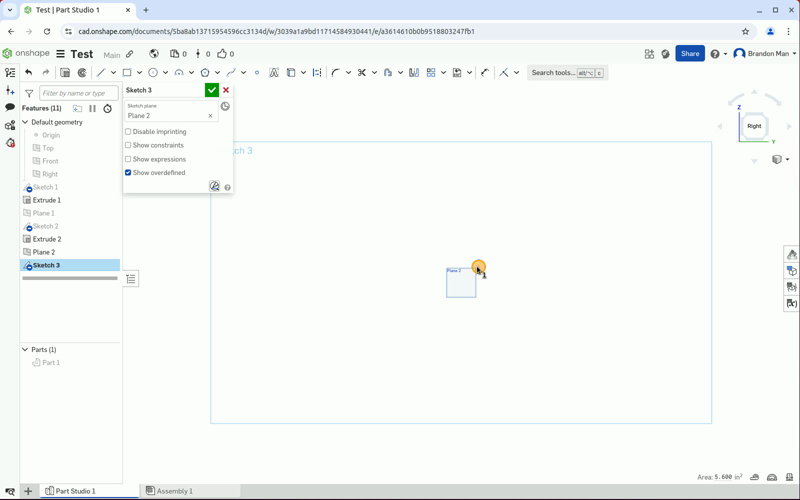
mouse_move(73, 352)
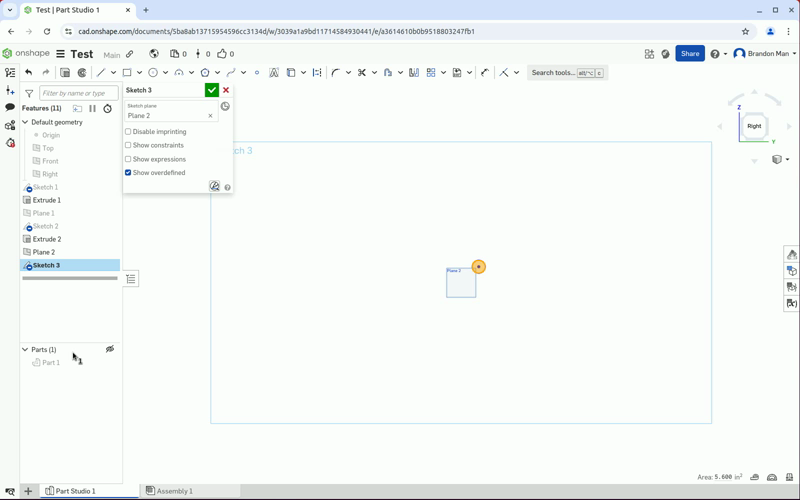
key(shift+y)
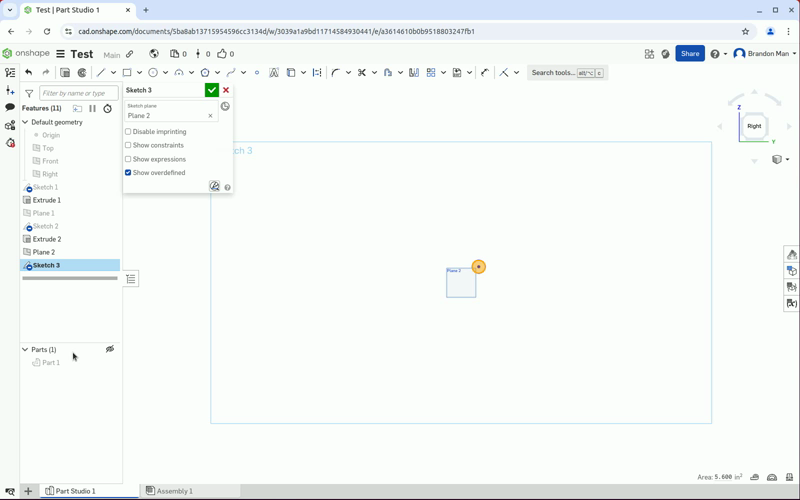
key(shift+e)
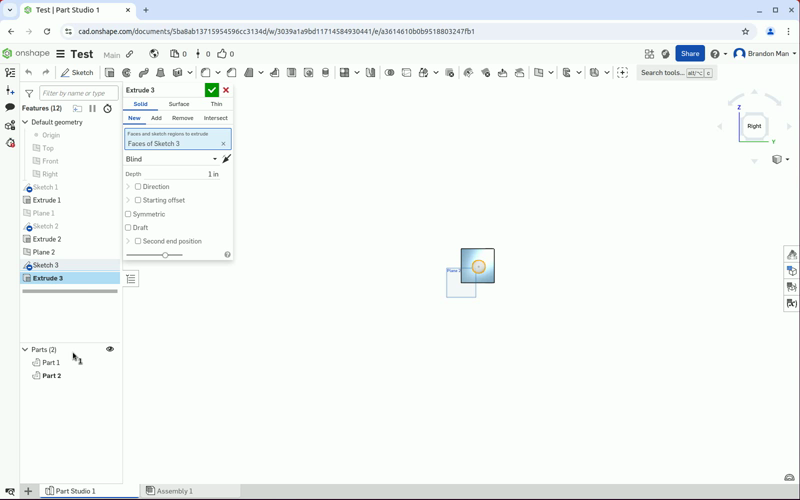
mouse_move(143, 106)
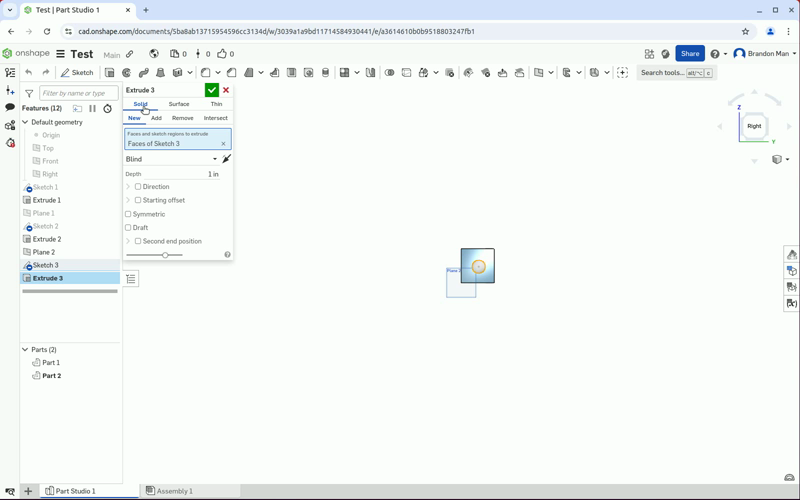
click(143, 106)
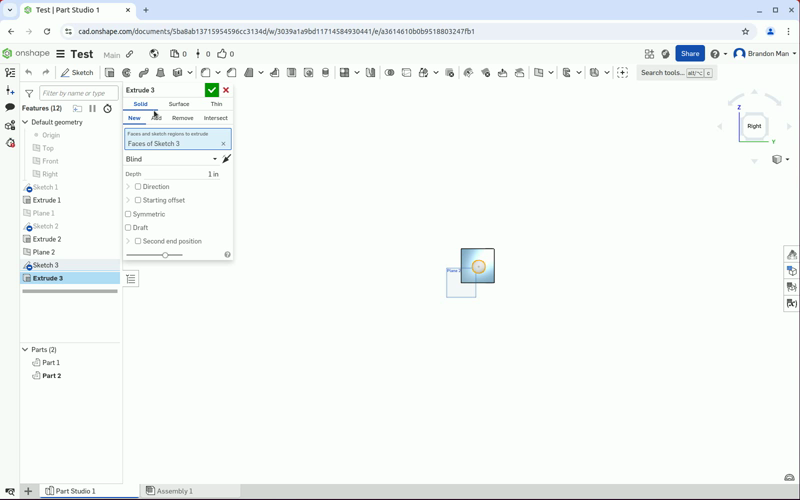
mouse_move(186, 120)
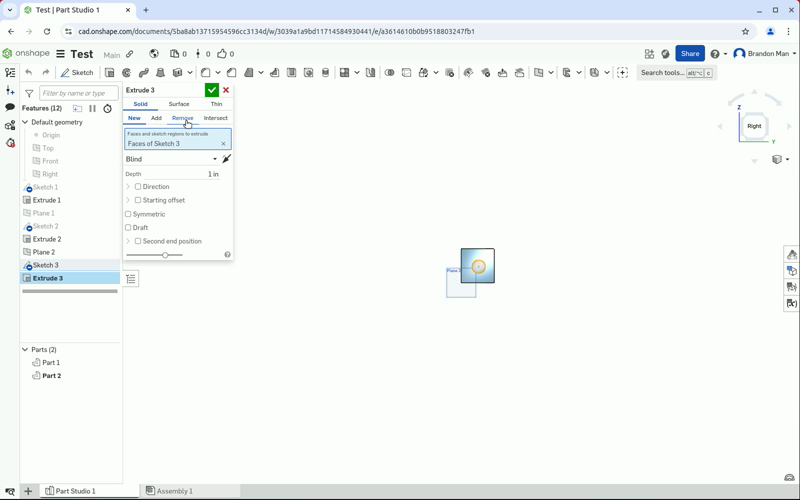
click(186, 120)
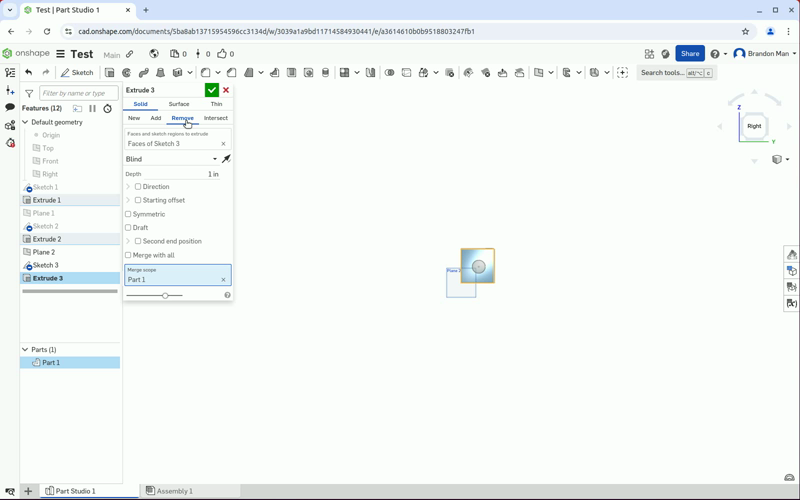
key(tab, 4)
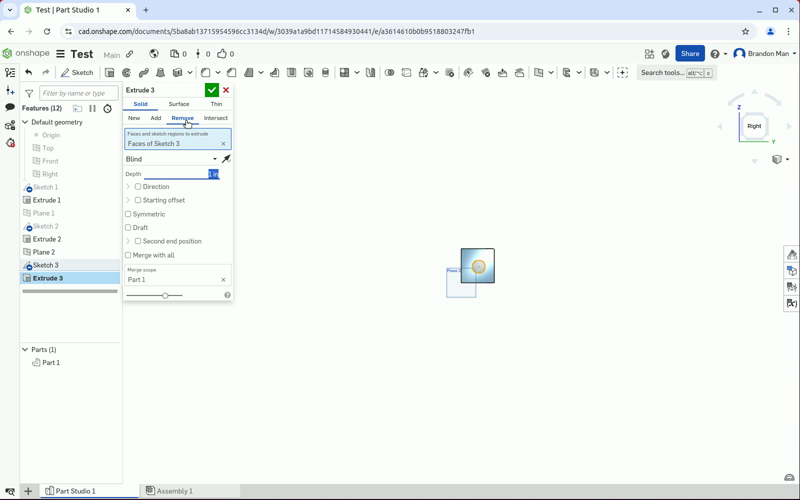
text(23.108)
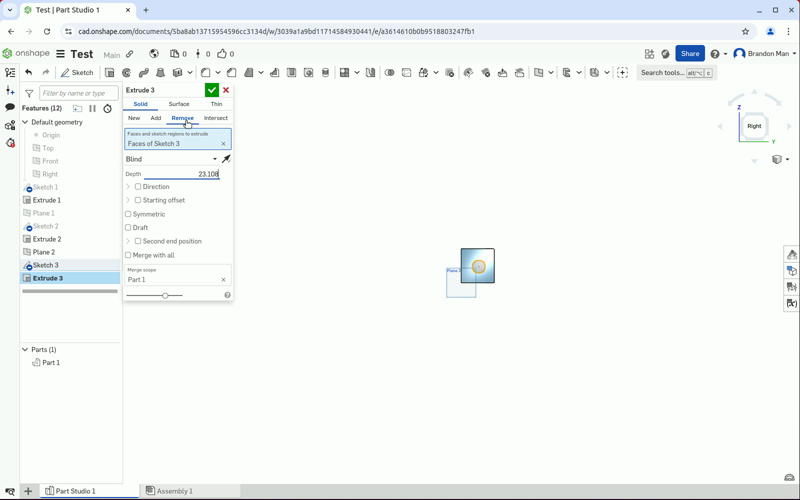
key(tab, 6)
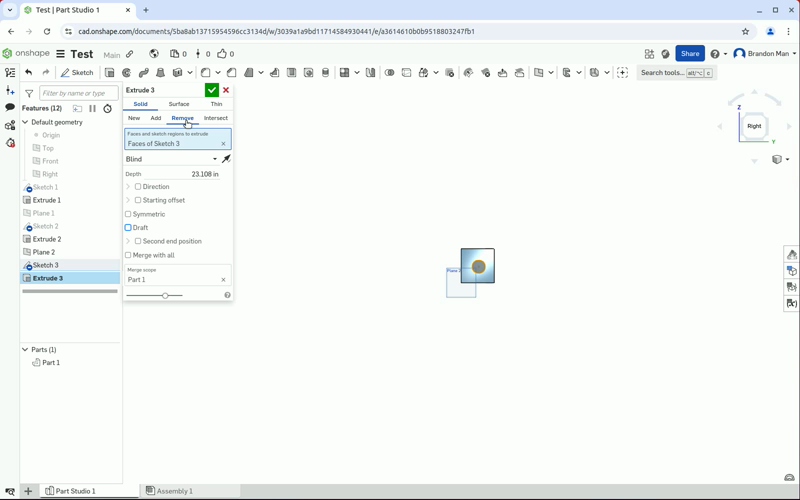
key(space)
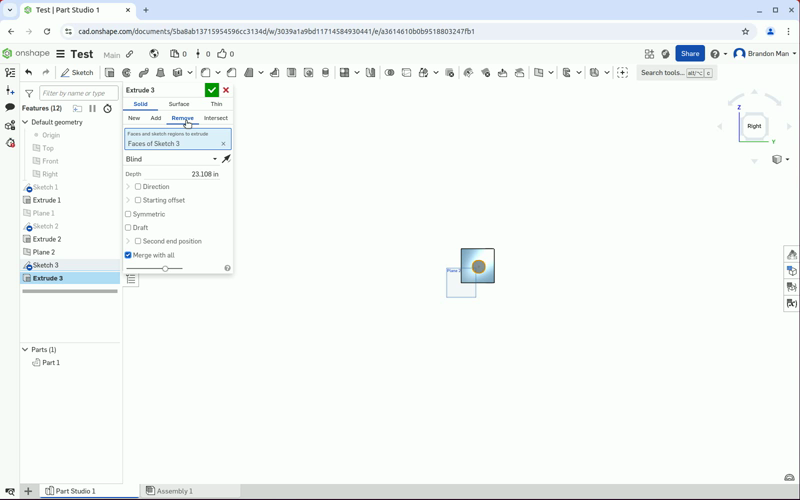
key(enter)
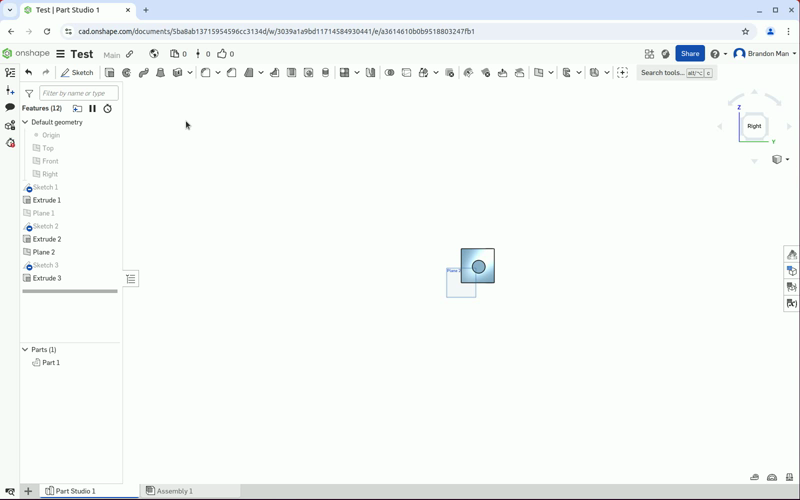
key(shift+h)
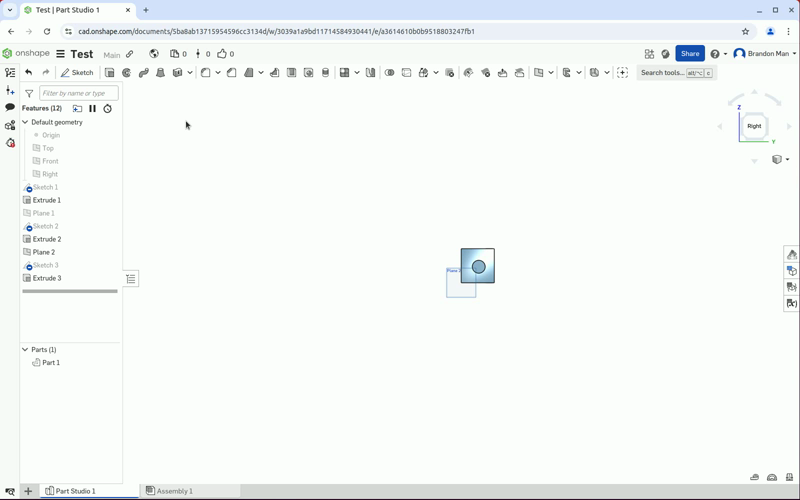
key(shift+h)
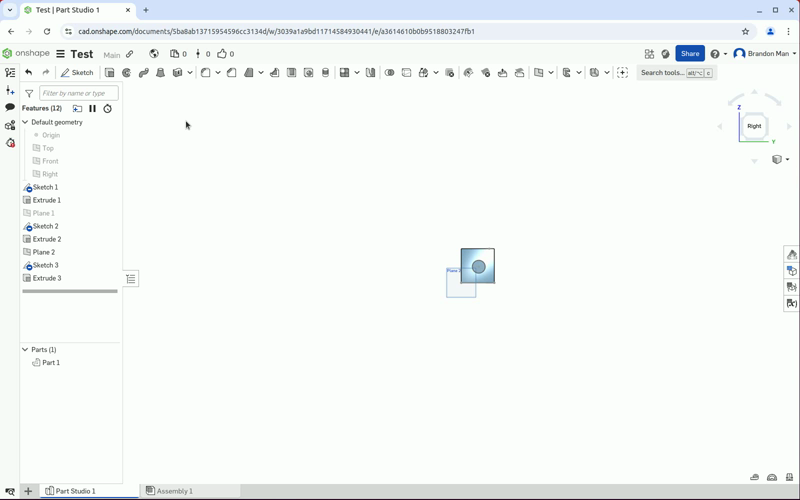
key(shift+7)
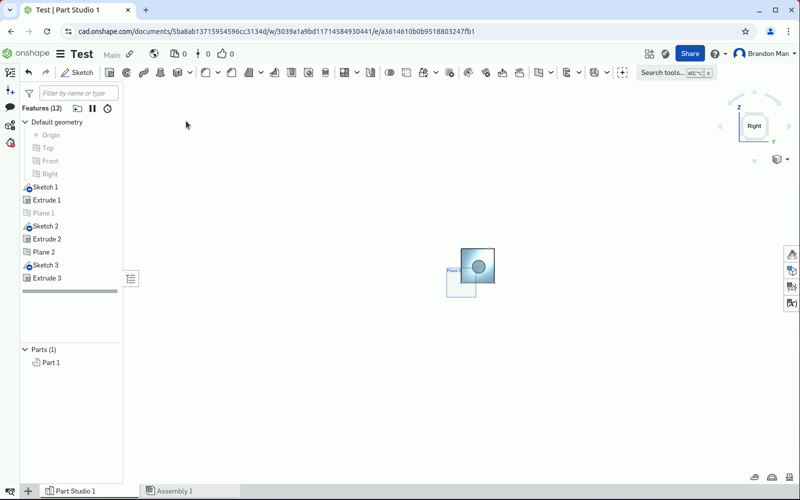
key(right, 2)
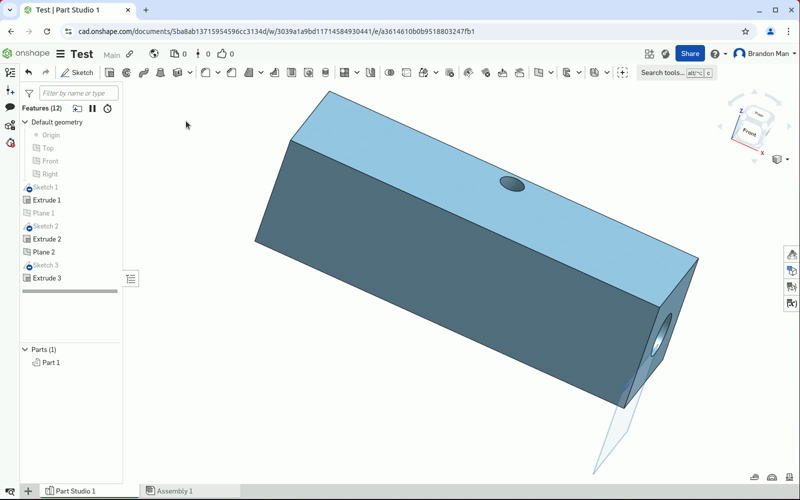
key(down, 2)
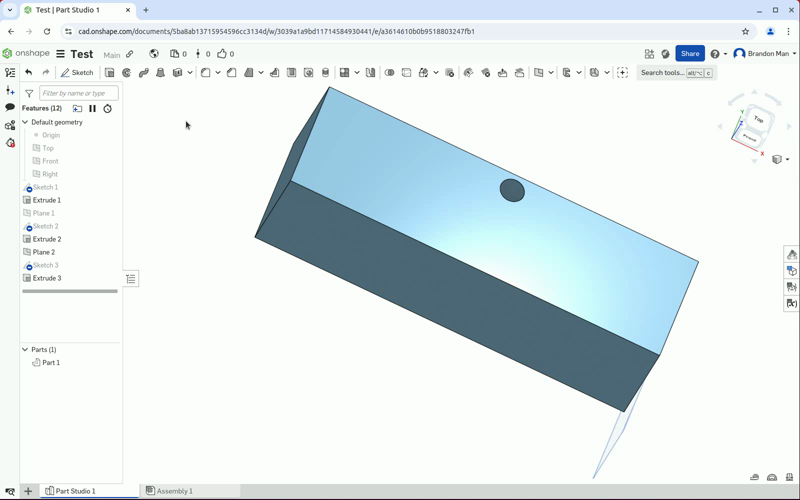
key(up, 2)
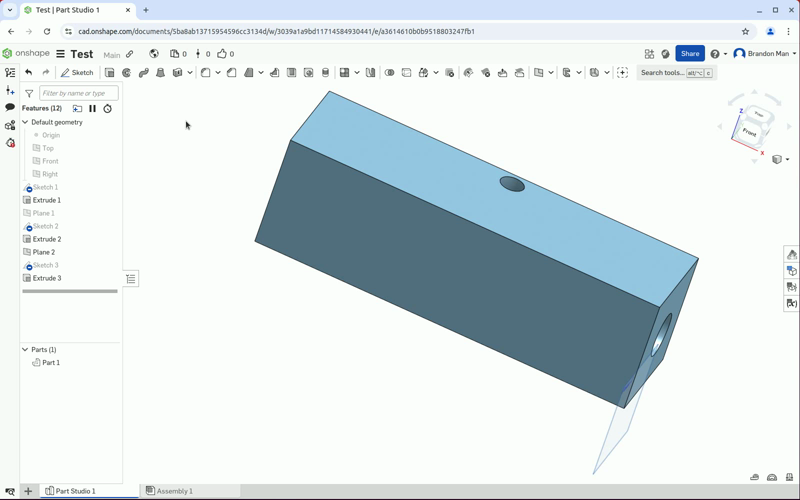
key(left, 2)
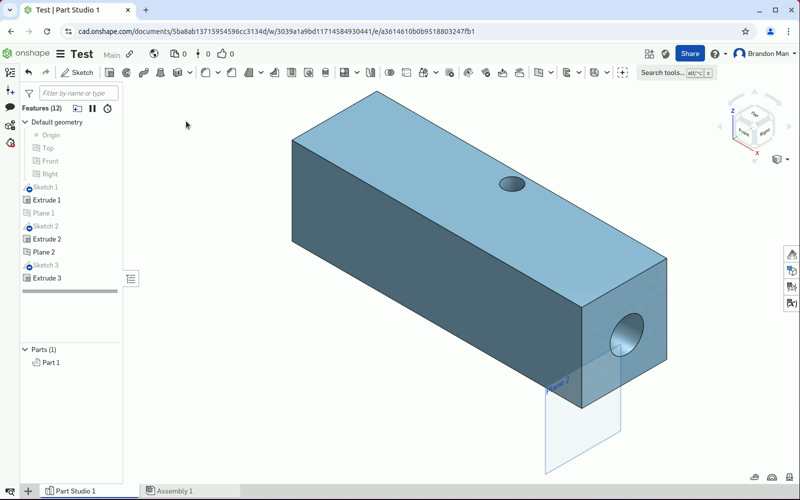
mouse_move(73, 189)
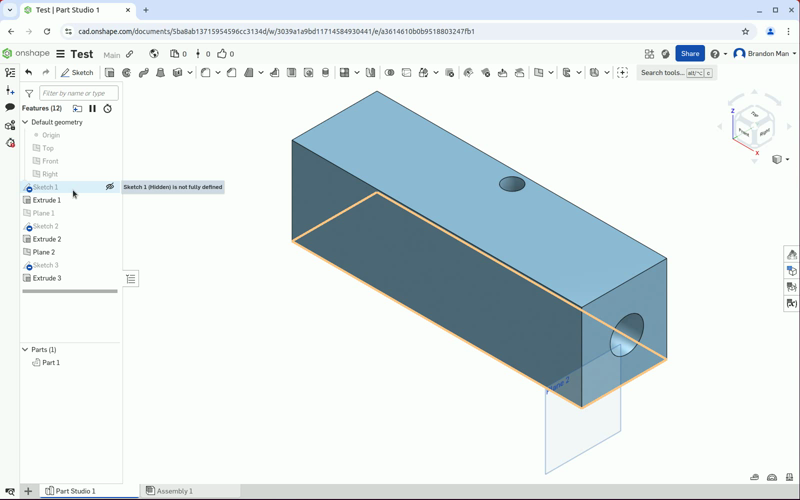
click(73, 189)